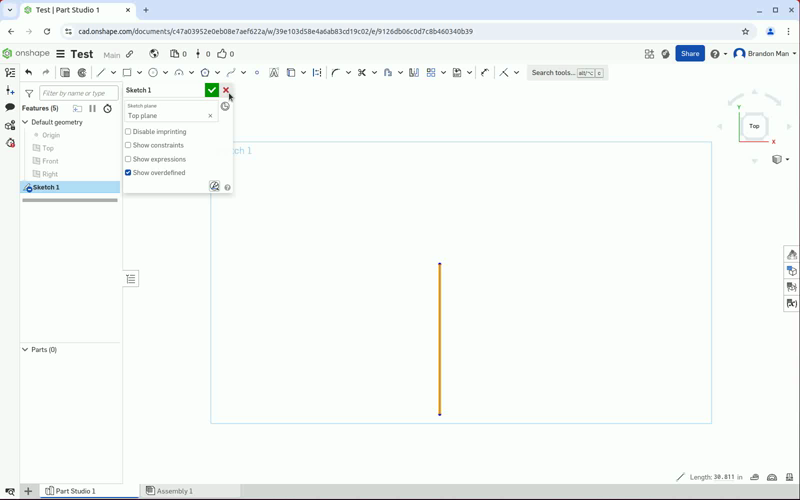
key(shift+h)
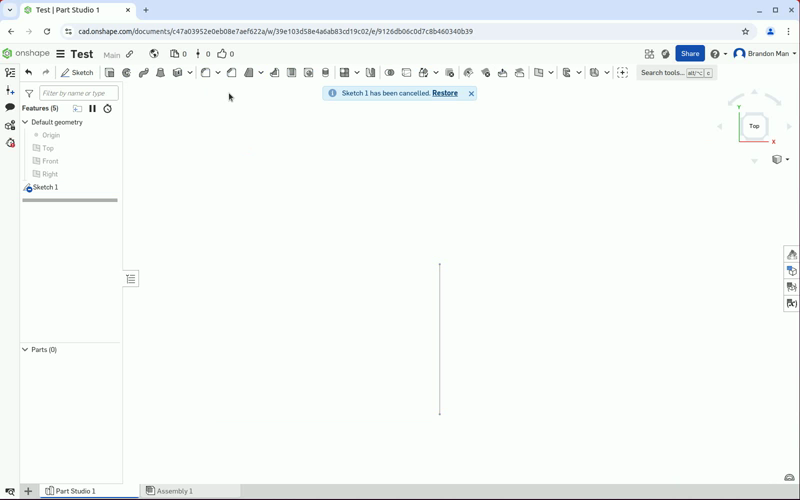
key(shift+s)
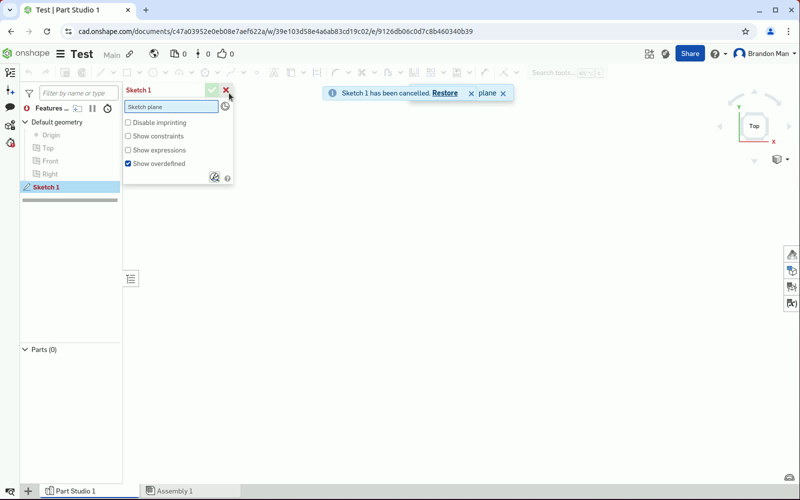
mouse_move(73, 150)
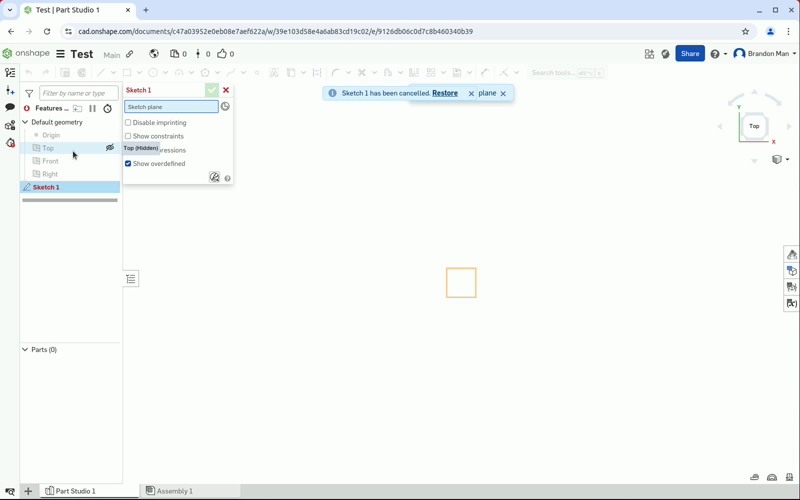
click(73, 150)
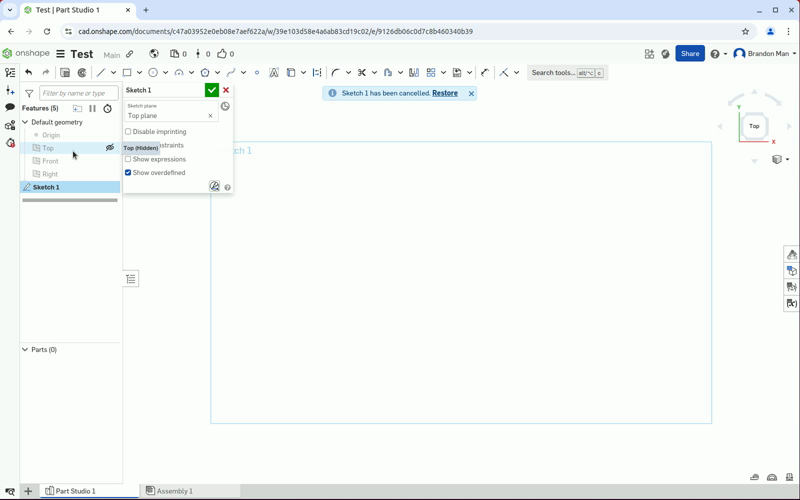
mouse_move(73, 352)
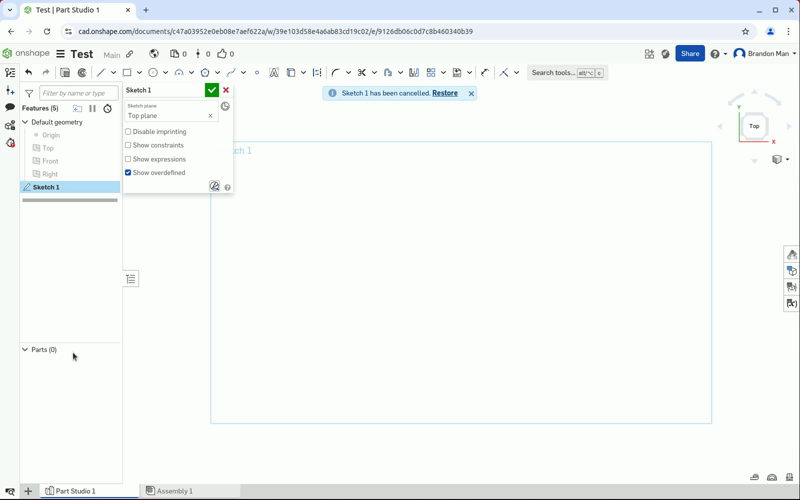
key(y)
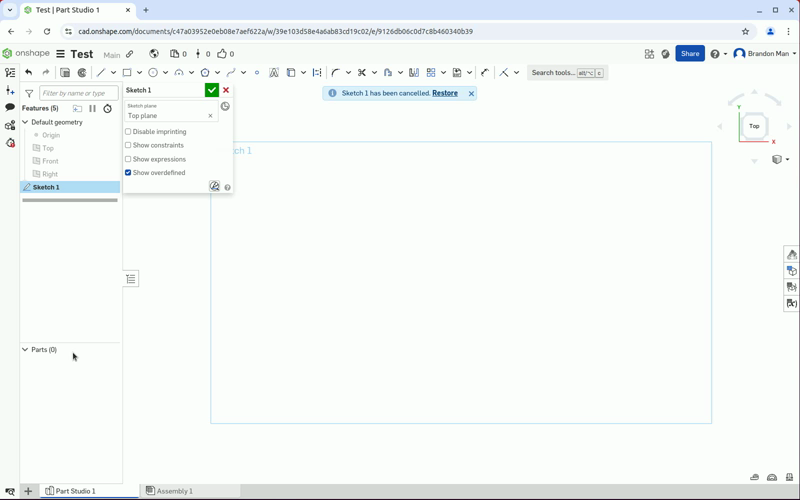
key(l)
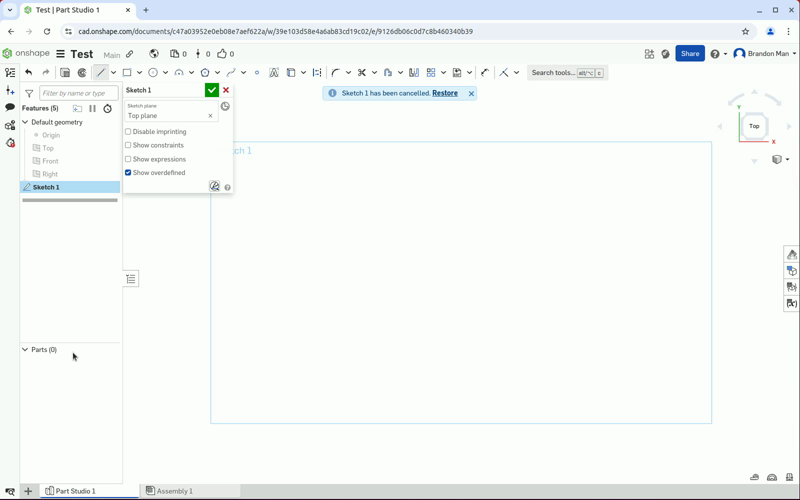
key_down(shift)
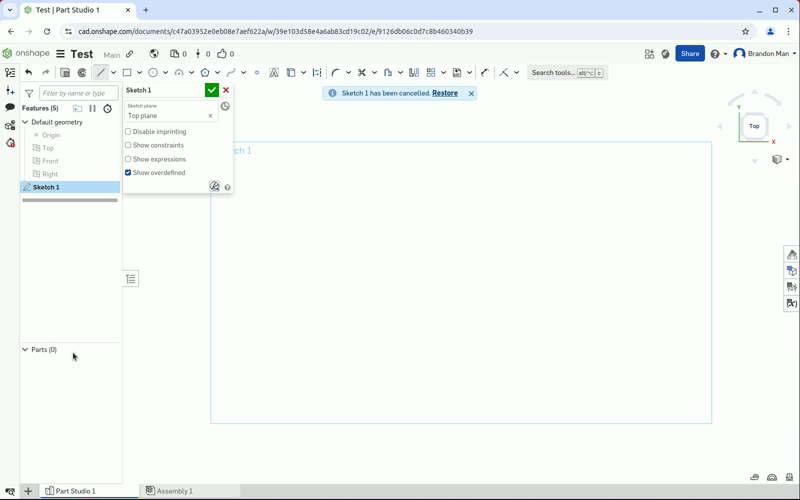
mouse_move(348, 395)
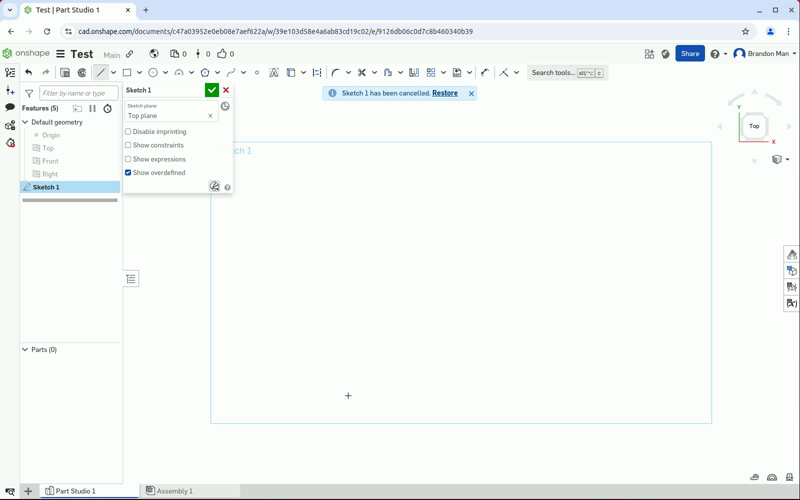
click(348, 395)
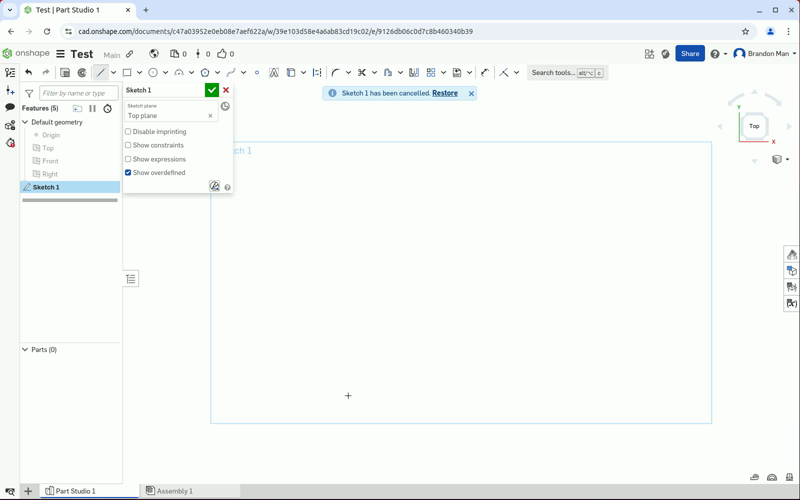
key_up(shift)
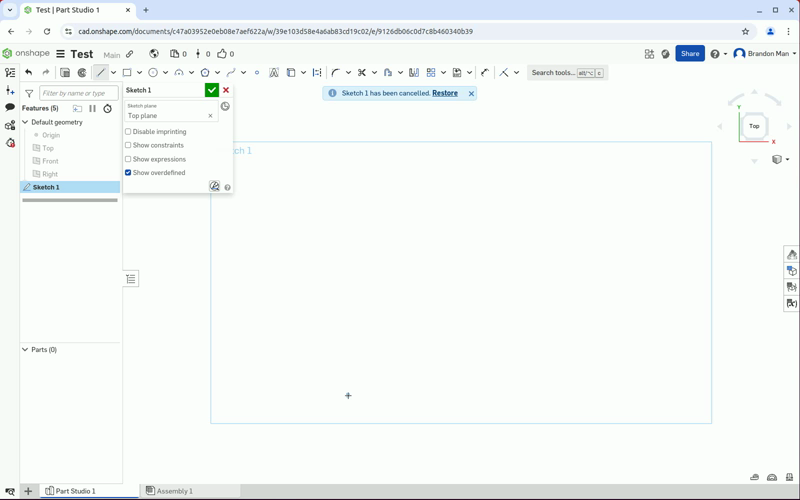
key_down(shift)
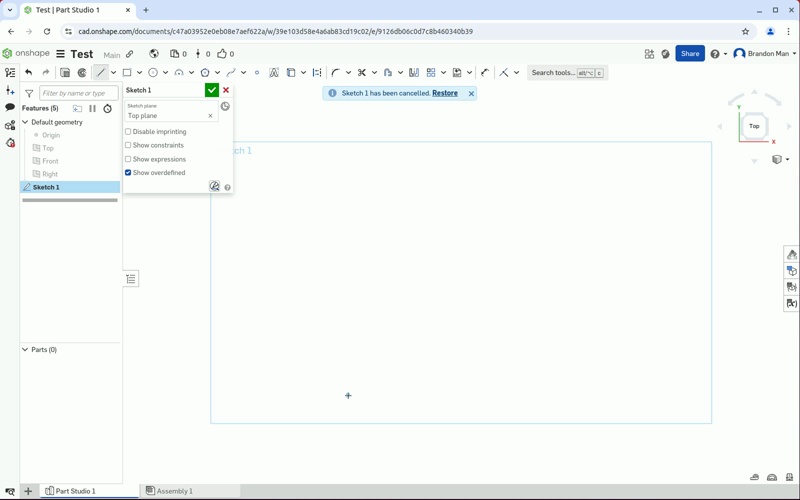
mouse_move(572, 395)
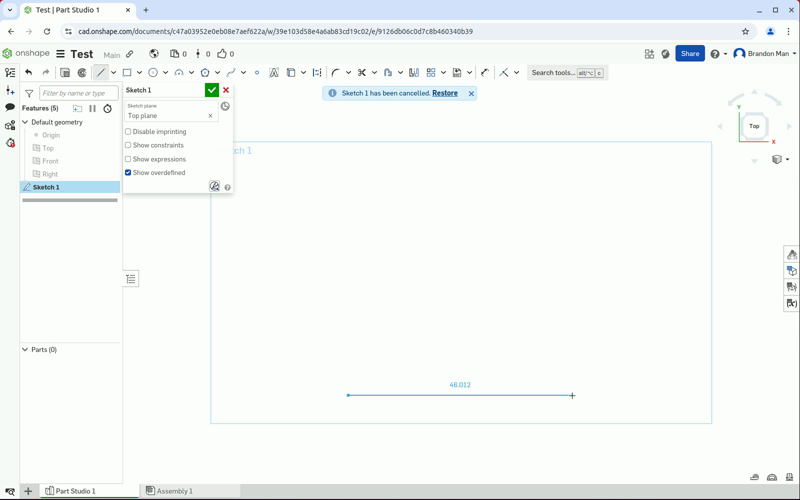
click(572, 395)
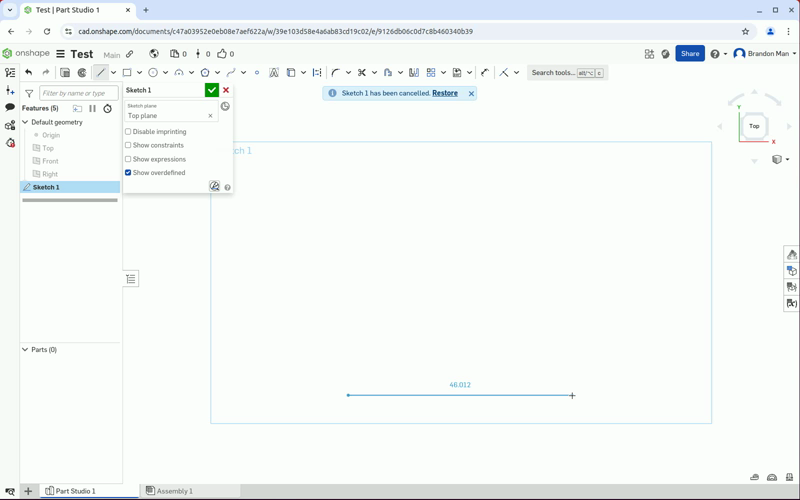
key_up(shift)
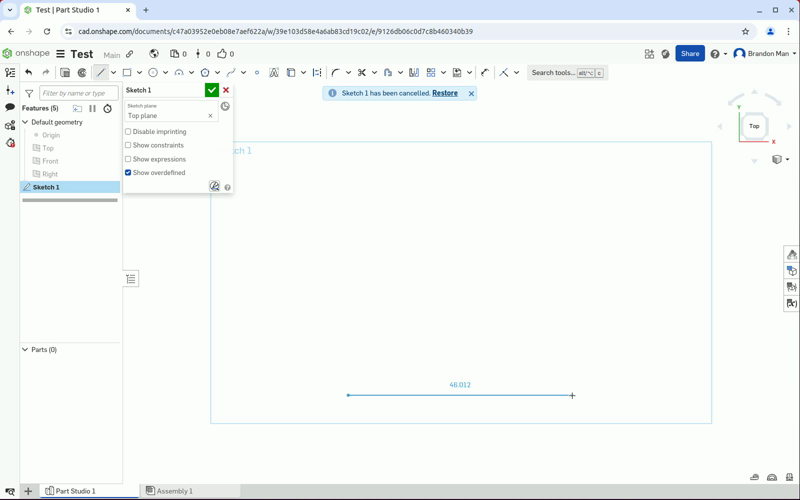
key_down(shift)
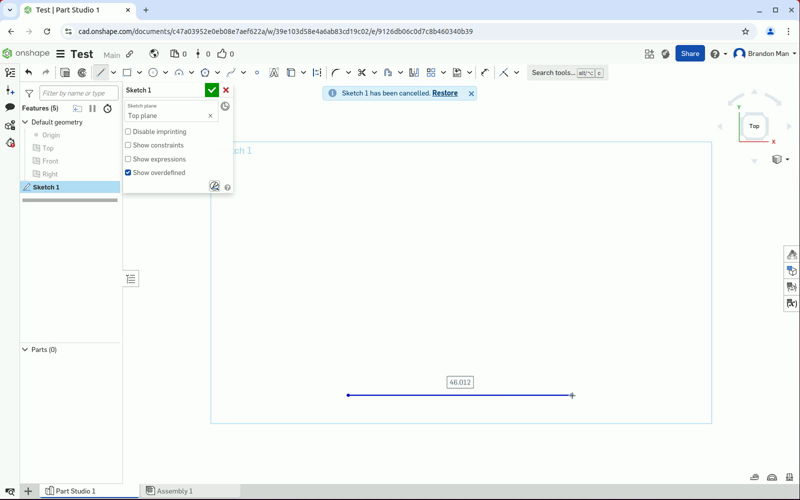
mouse_move(572, 171)
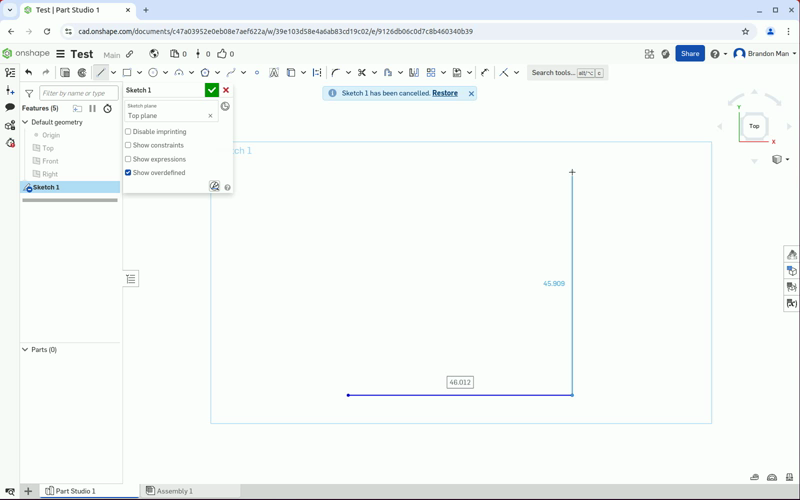
click(572, 171)
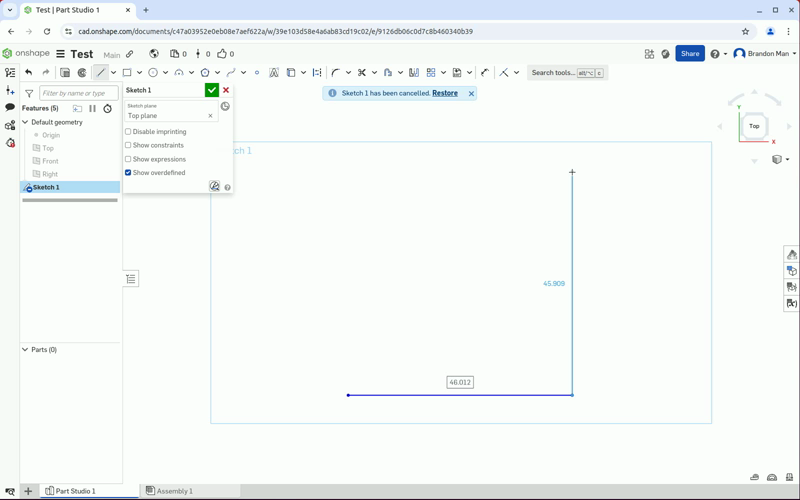
key_up(shift)
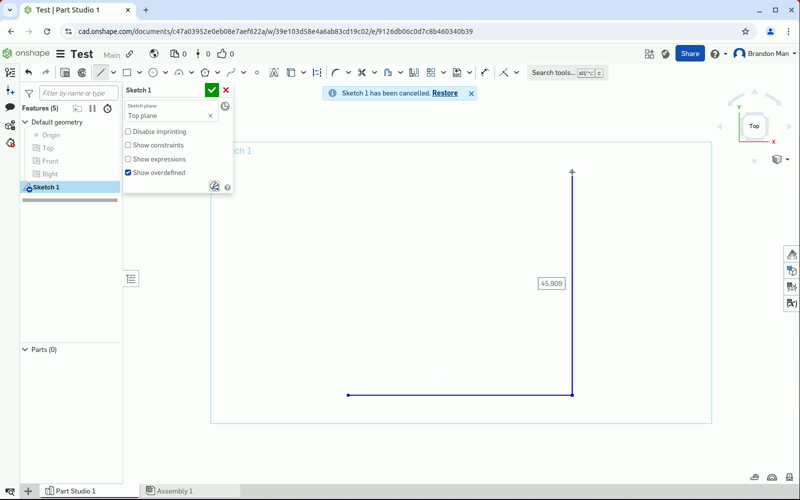
key_down(shift)
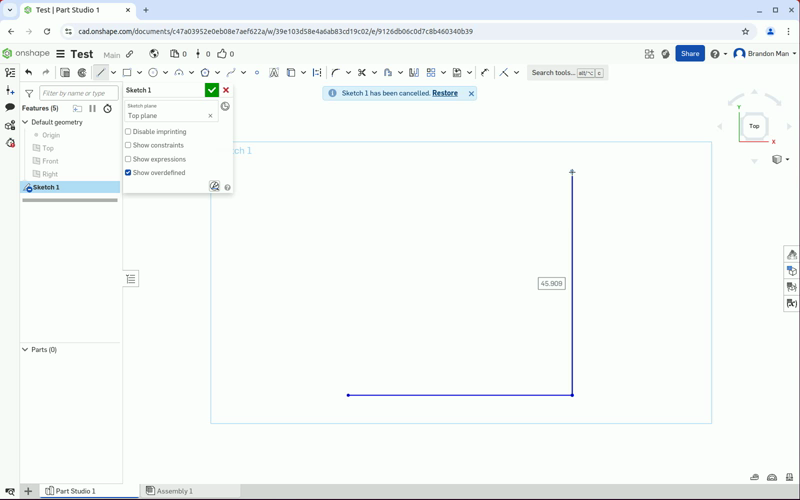
mouse_move(348, 171)
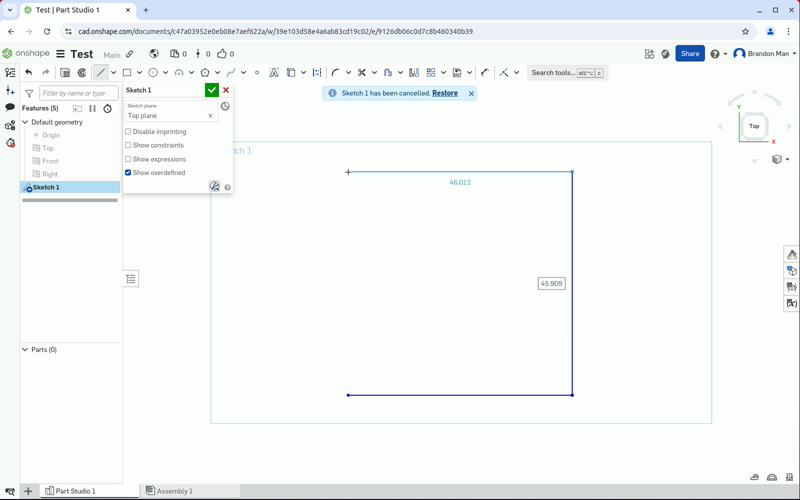
click(348, 171)
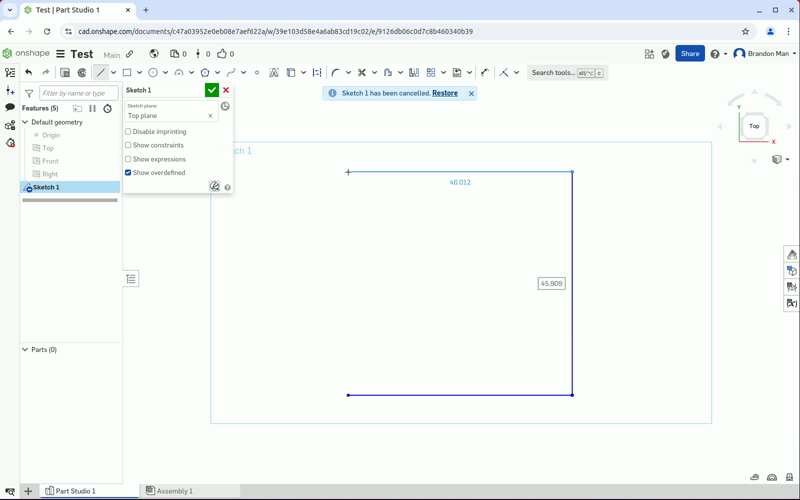
key_up(shift)
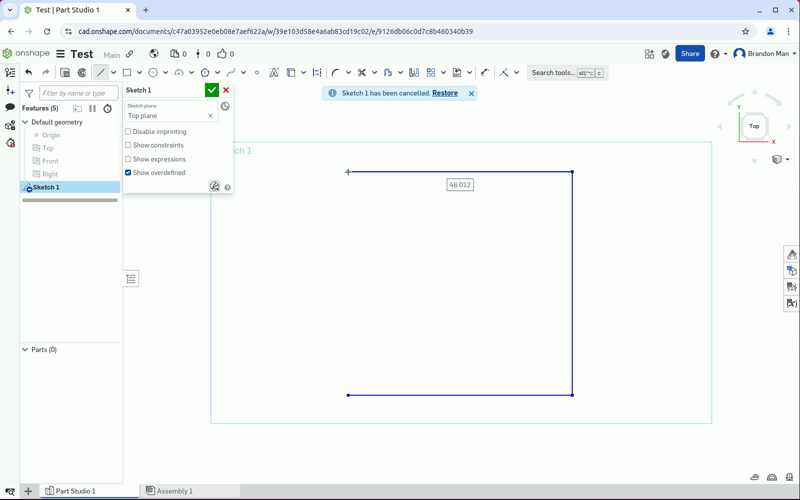
key_down(shift)
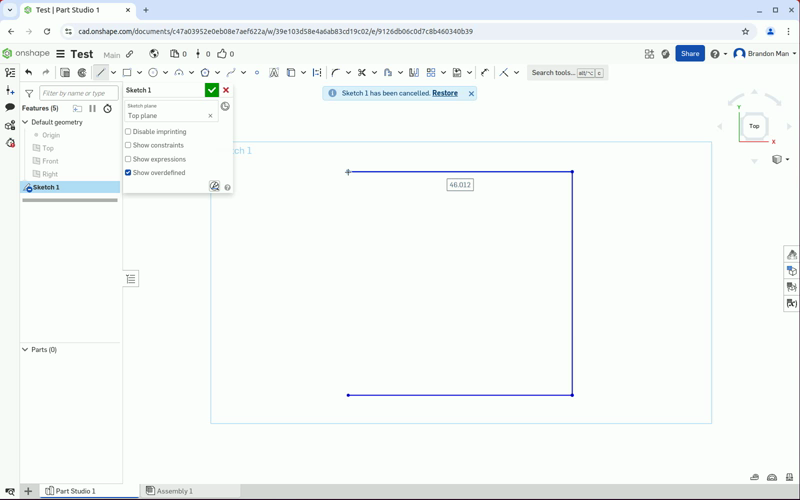
mouse_move(348, 395)
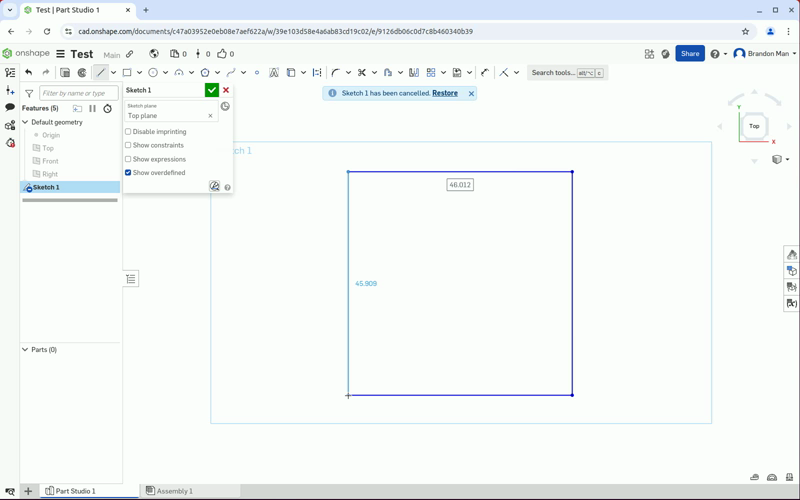
key_up(shift)
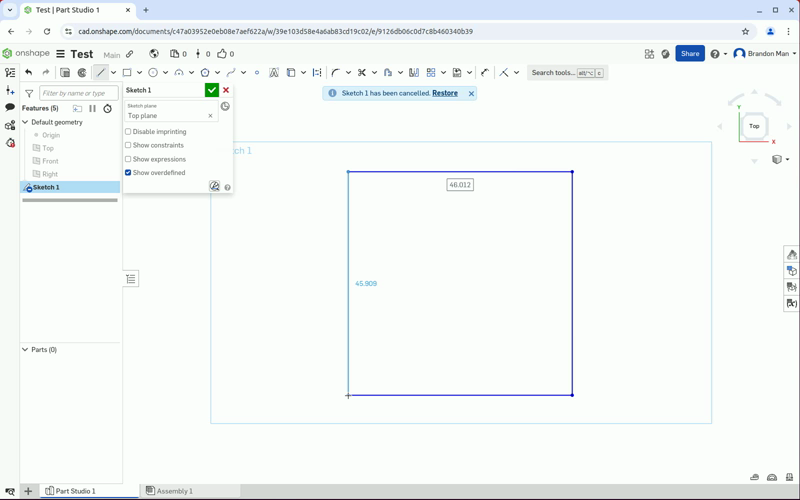
click(348, 395)
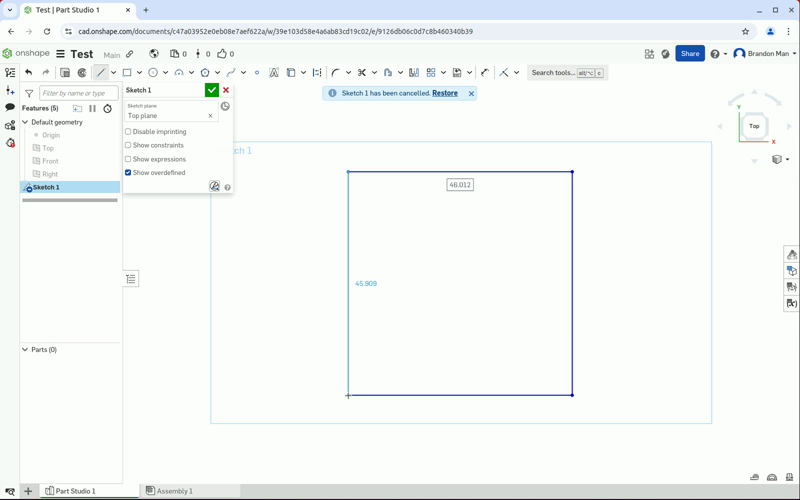
key(esc)
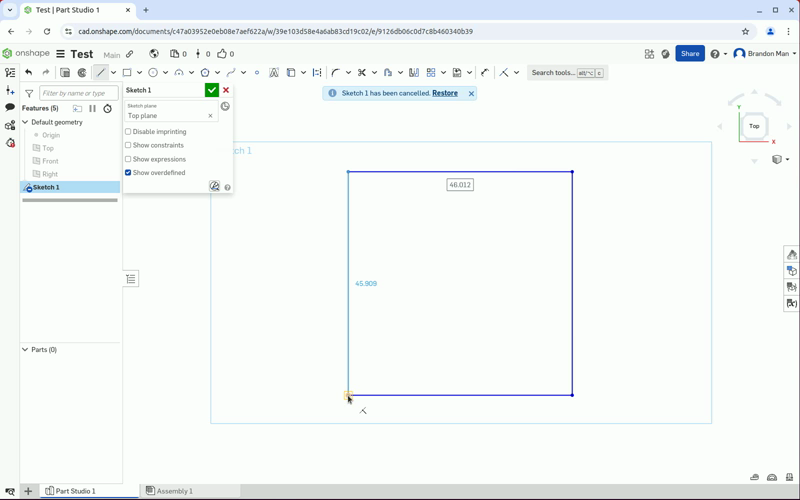
mouse_move(456, 270)
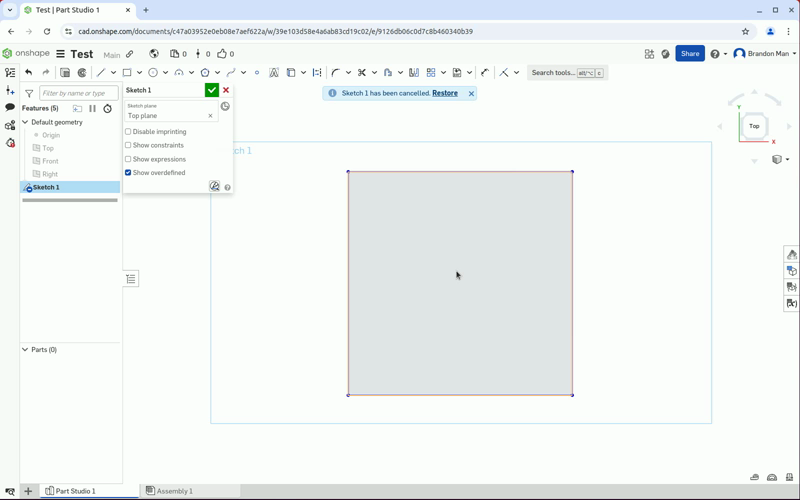
click(456, 270)
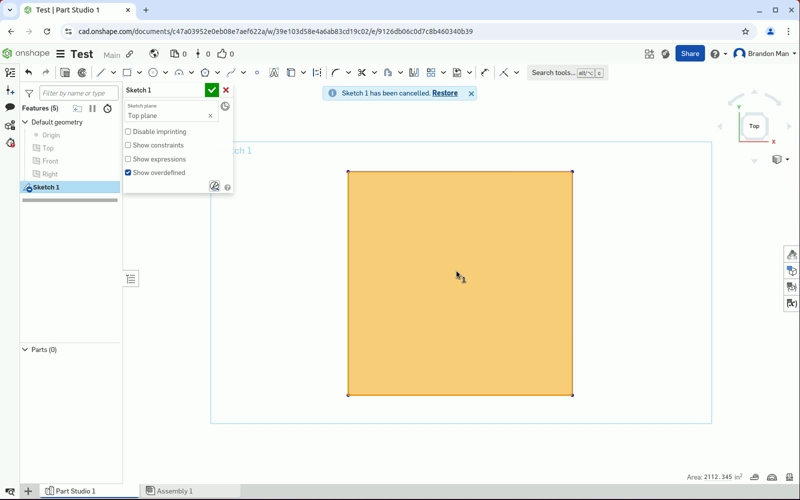
mouse_move(73, 352)
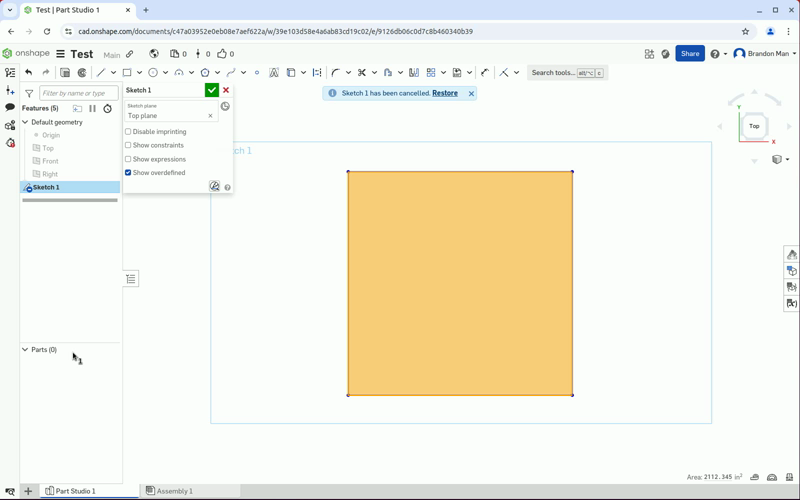
key(shift+y)
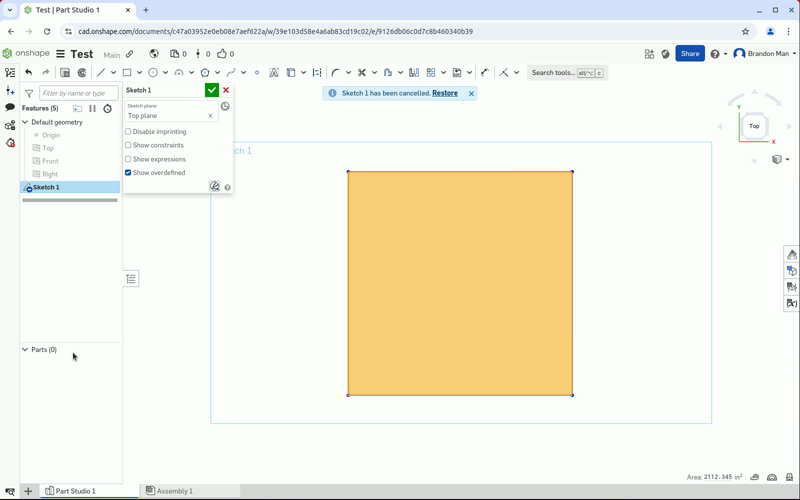
key(shift+e)
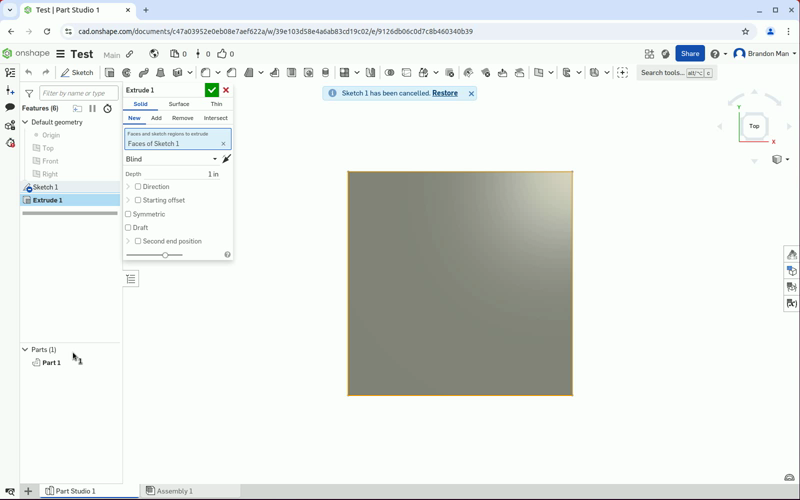
mouse_move(143, 106)
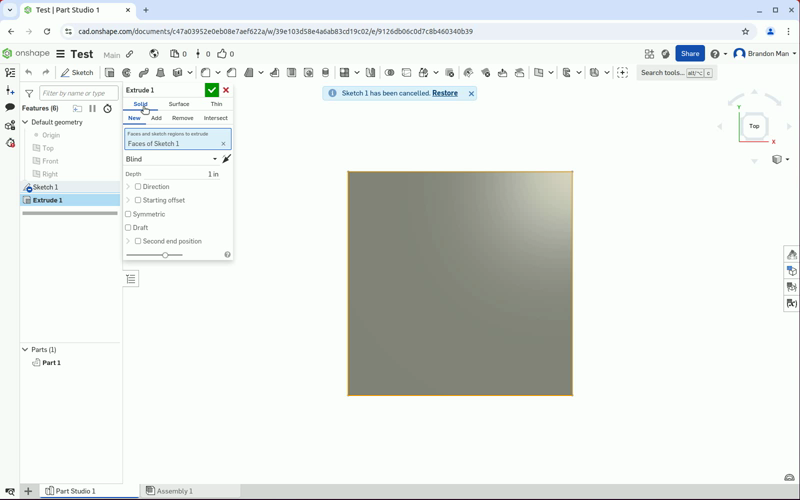
click(143, 106)
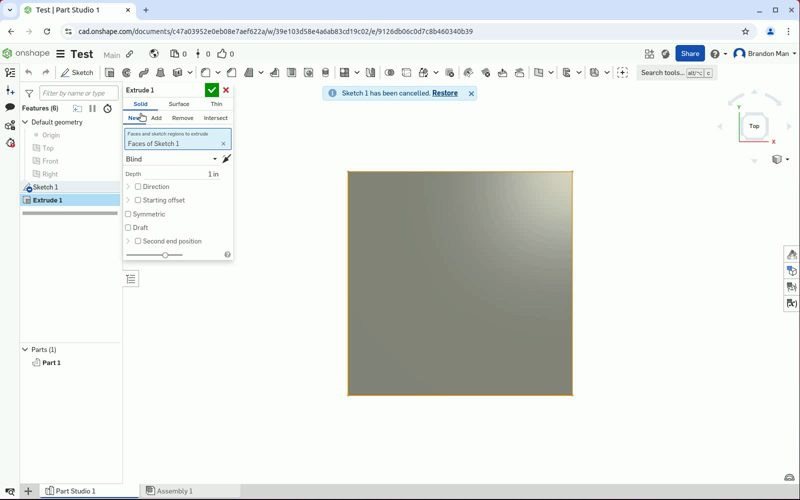
mouse_move(137, 120)
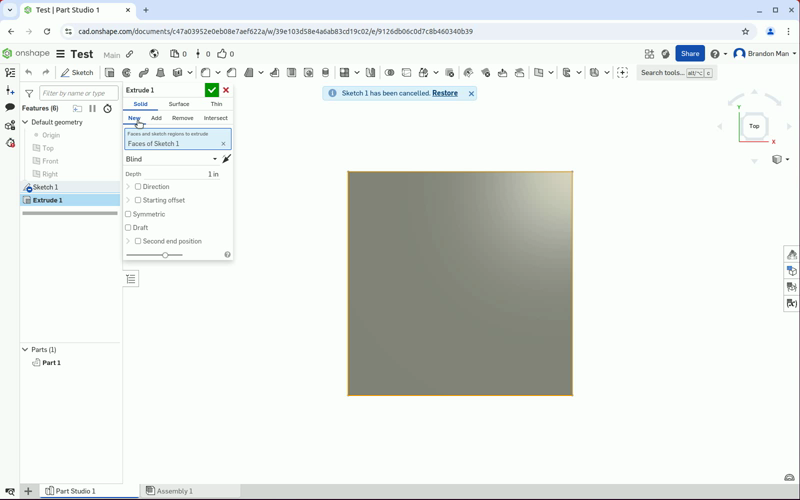
click(137, 120)
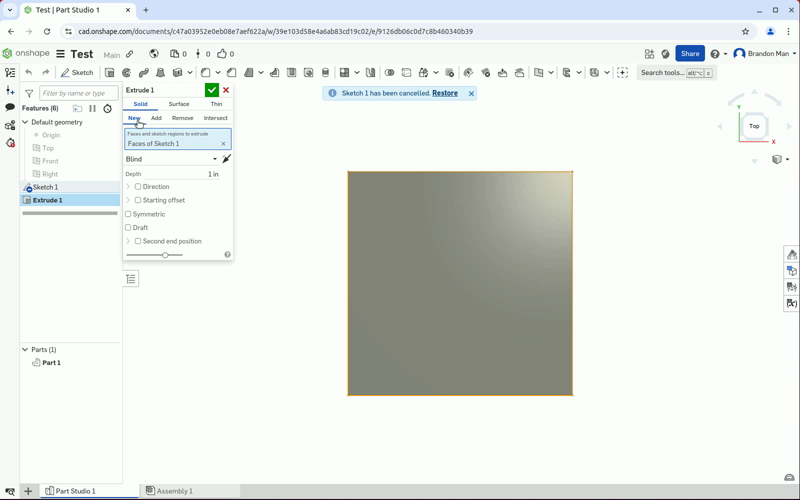
key(tab, 4)
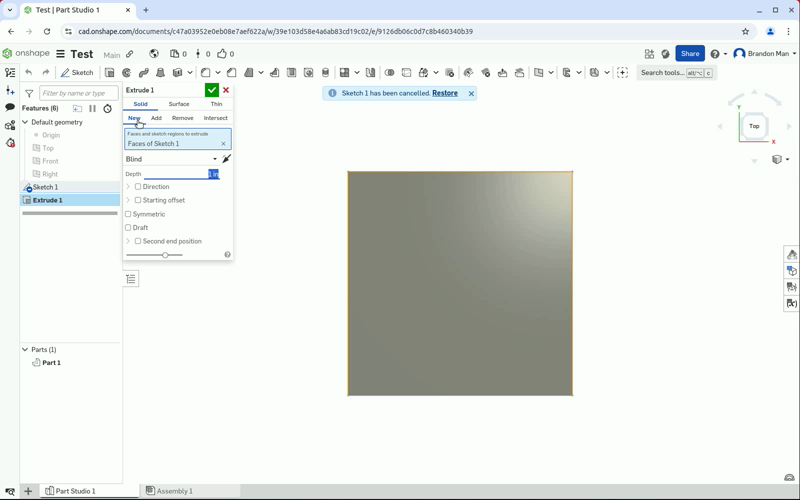
text(0.963)
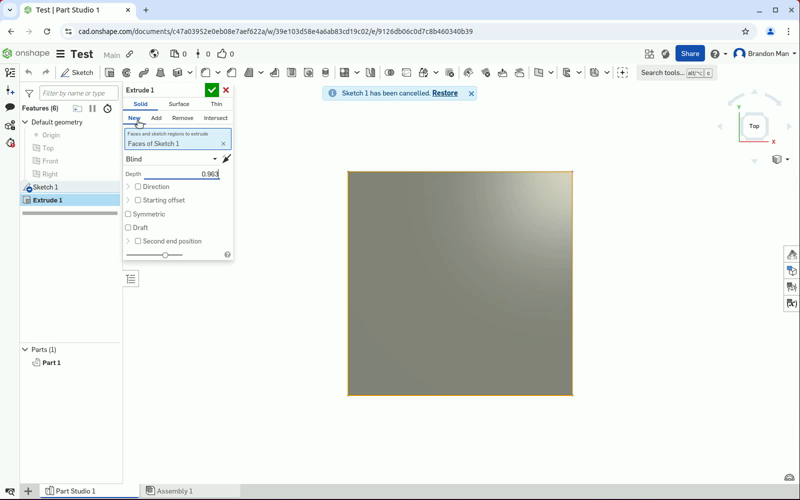
key(enter)
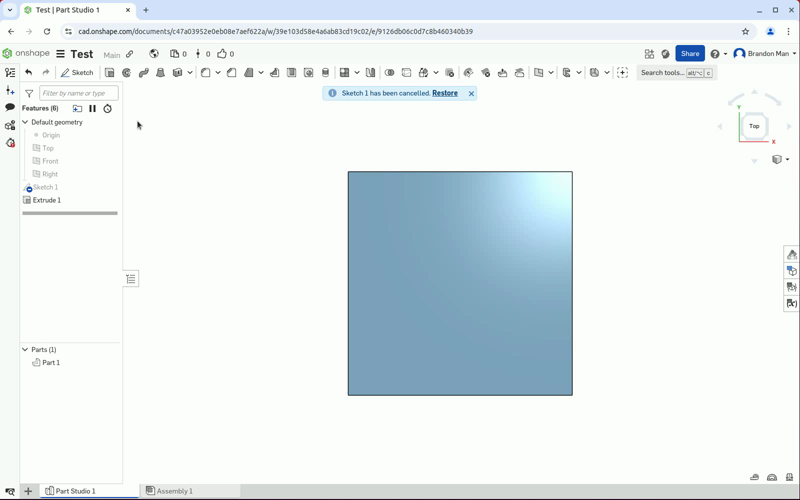
key(shift+h)
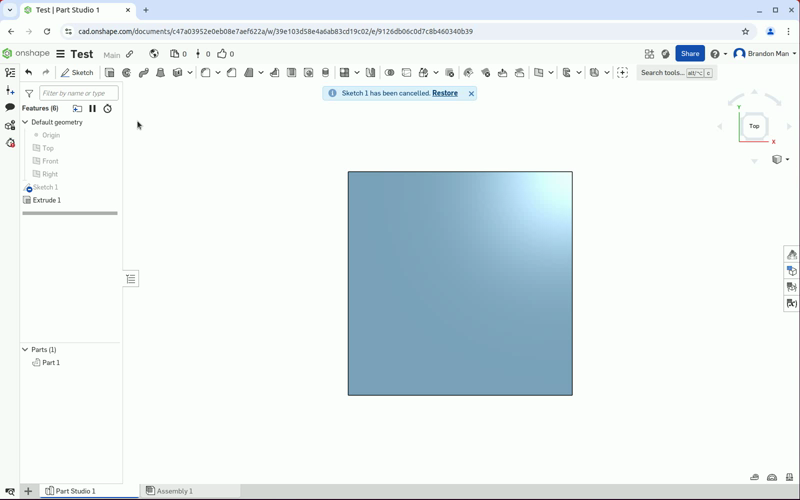
key(shift+h)
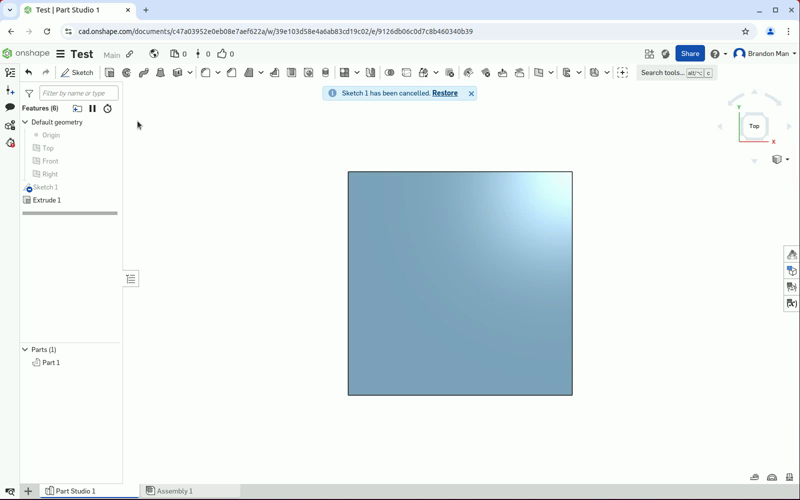
mouse_move(73, 189)
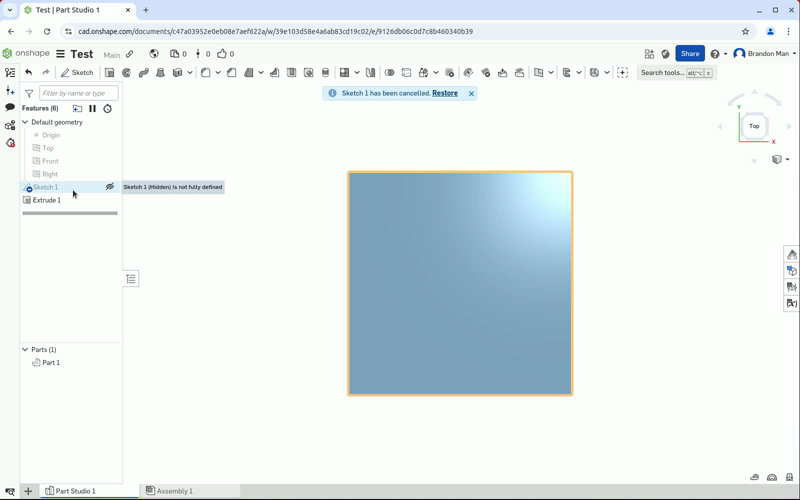
click(73, 189)
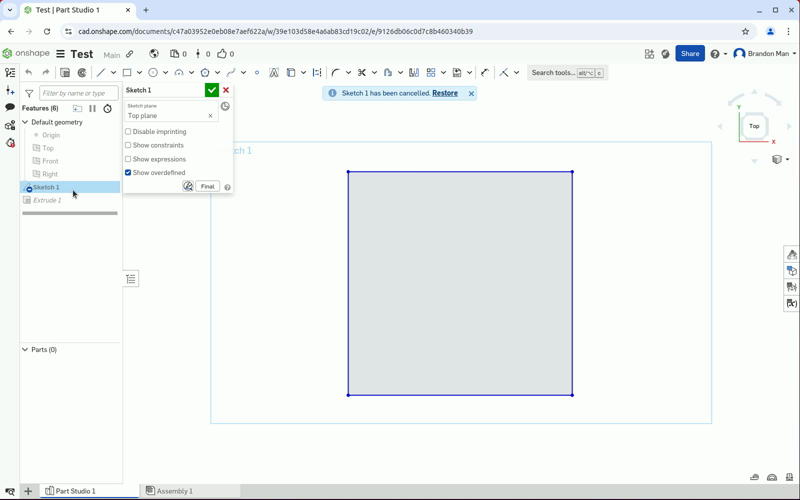
mouse_move(229, 92)
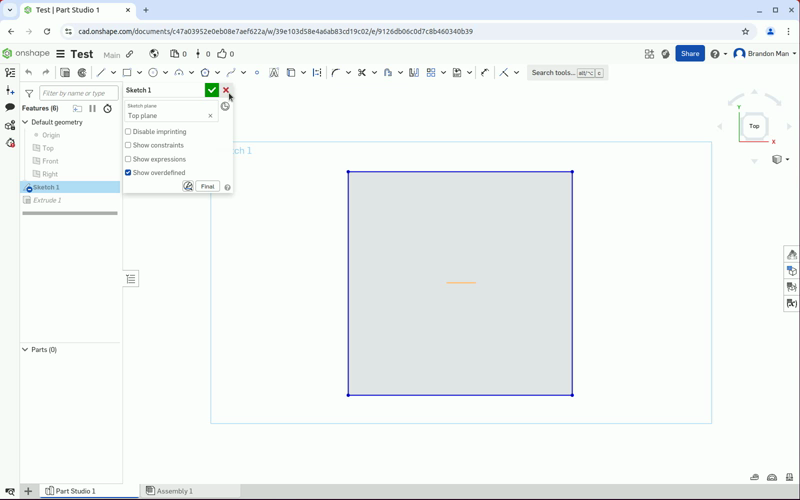
click(229, 92)
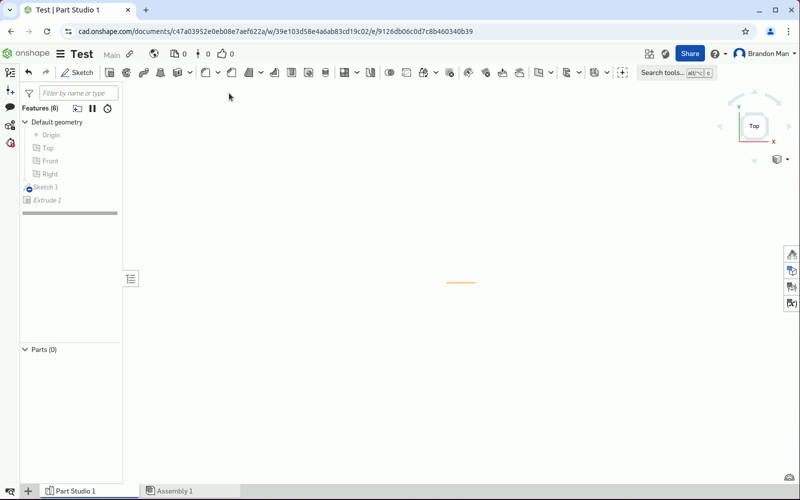
mouse_move(541, 75)
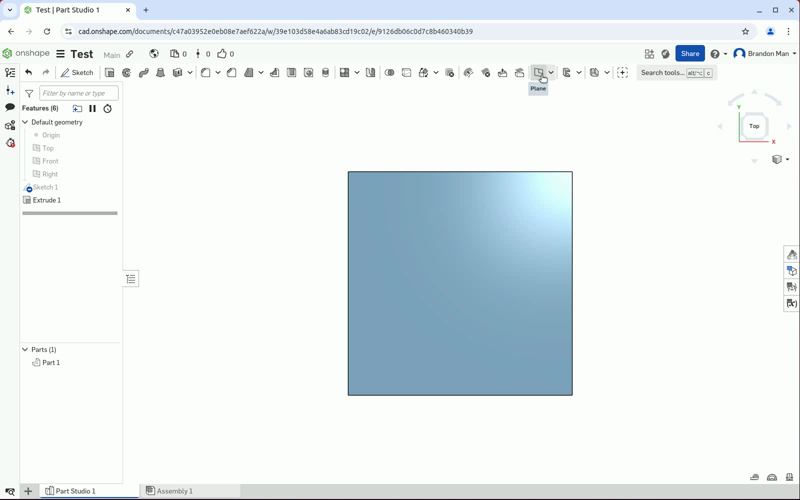
click(541, 75)
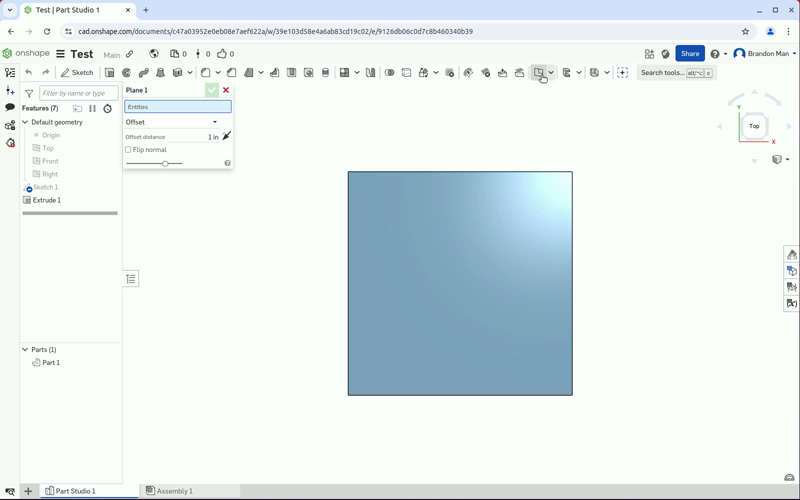
mouse_move(73, 150)
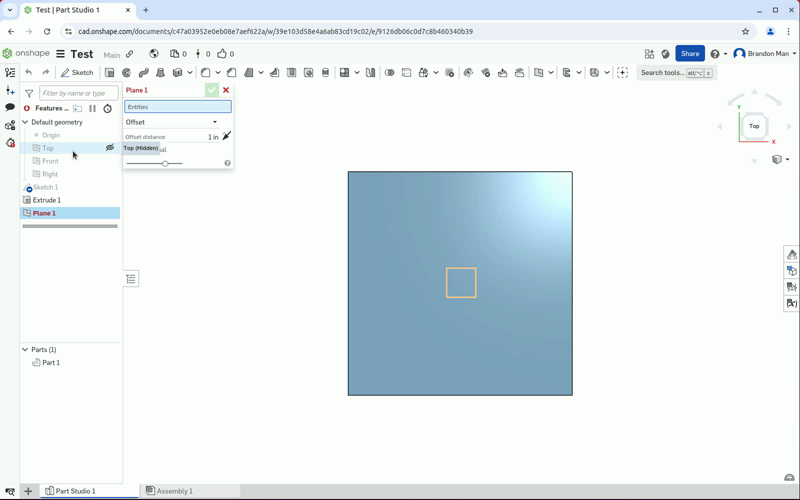
click(73, 150)
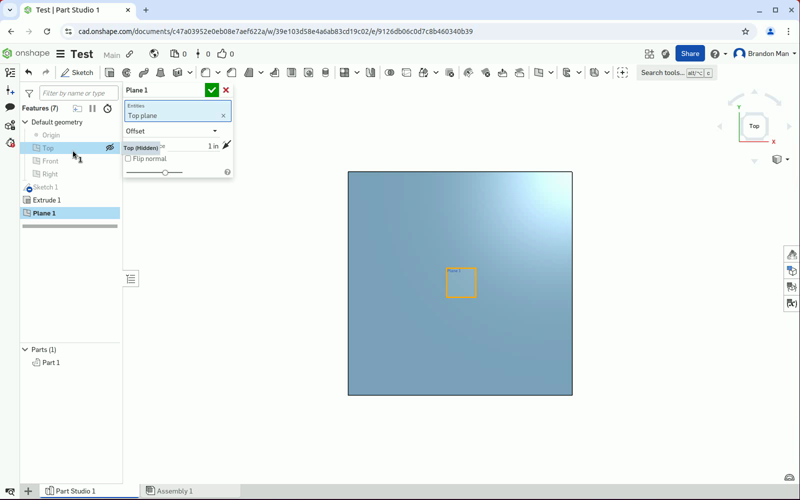
key(tab, 2)
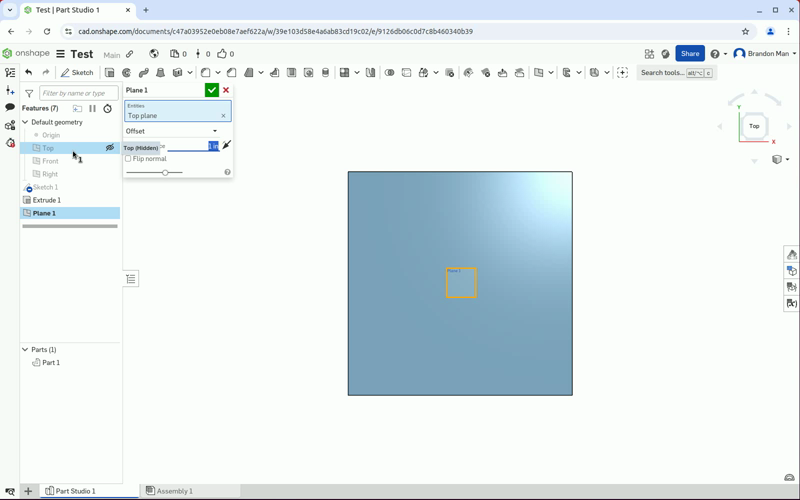
text(0.955)
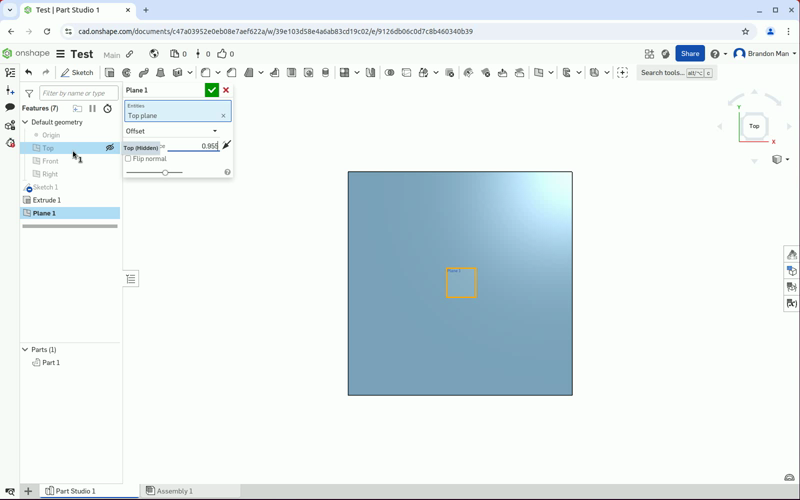
key(enter, 2)
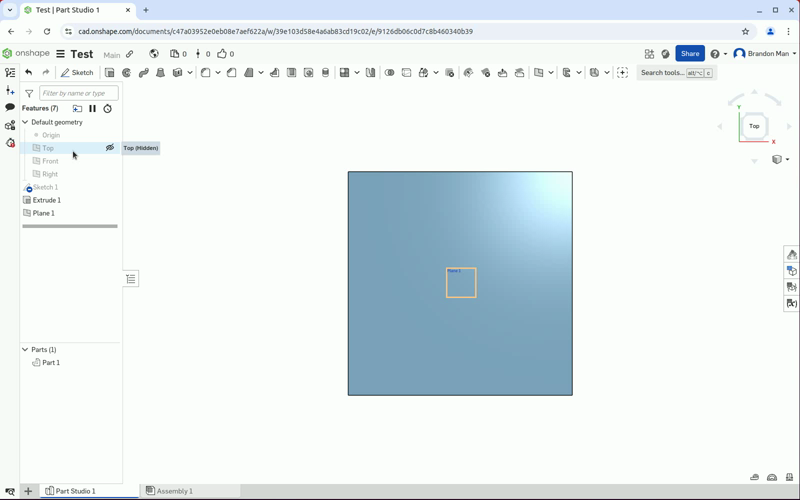
key(shift+s)
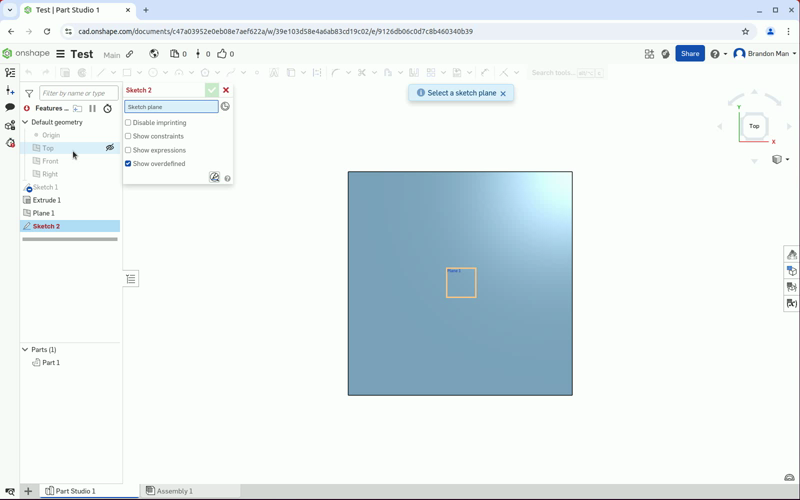
mouse_move(73, 215)
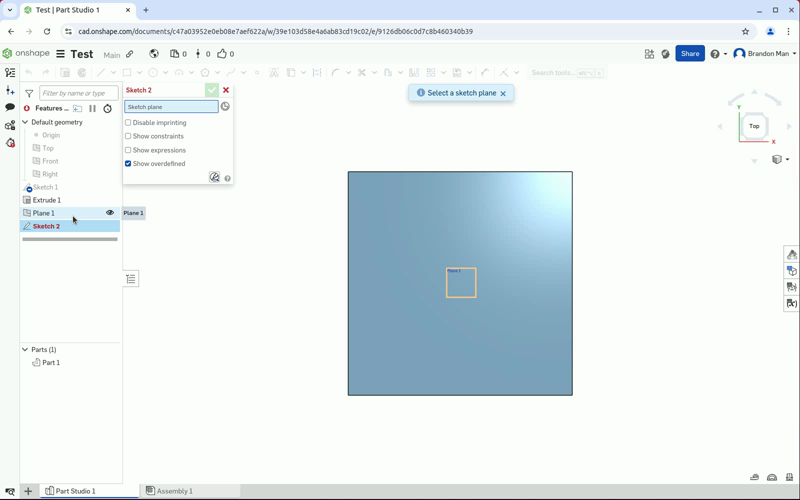
click(73, 215)
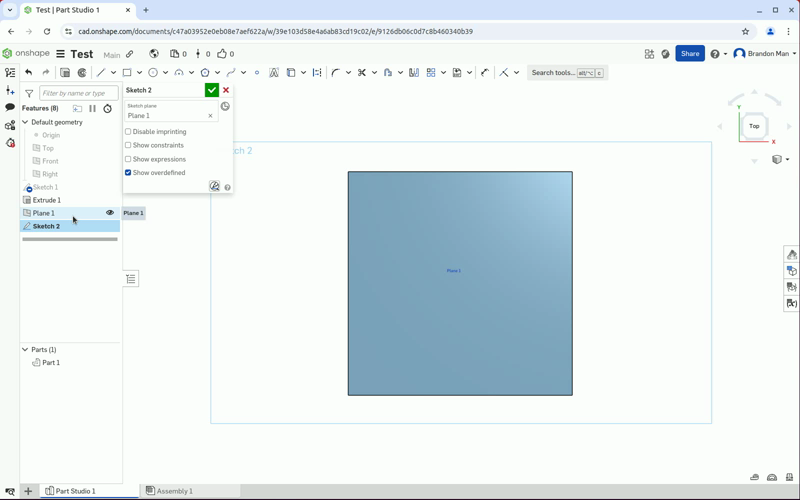
mouse_move(73, 352)
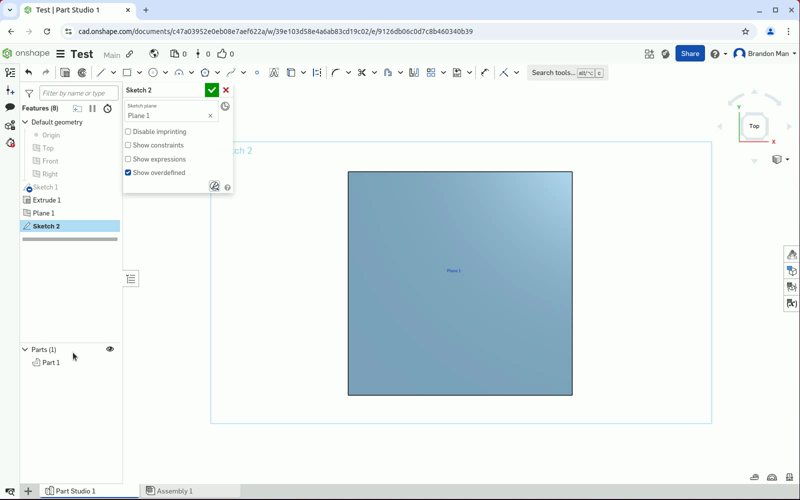
key(y)
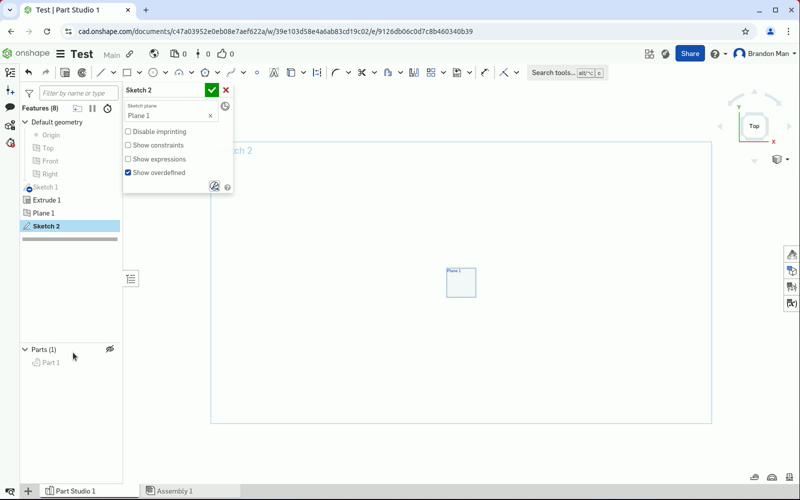
key(c)
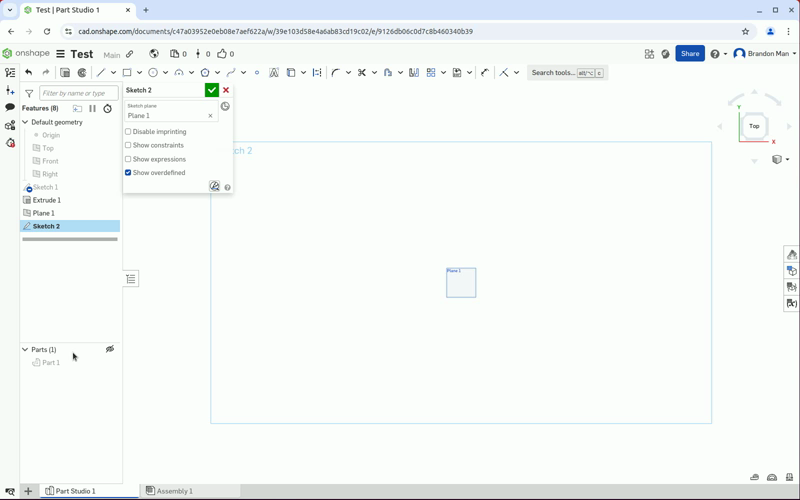
key_down(shift)
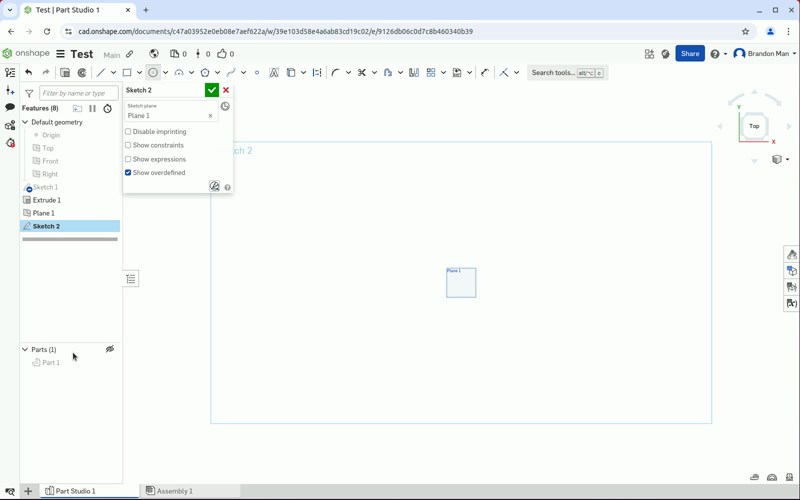
mouse_move(461, 282)
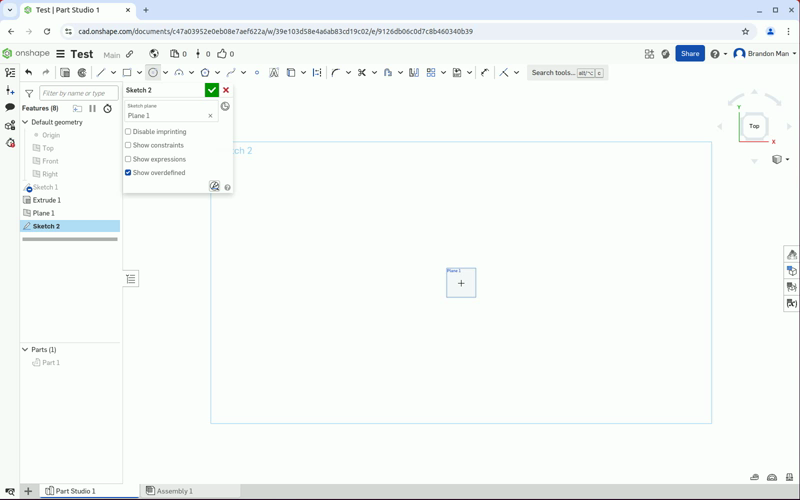
click(461, 282)
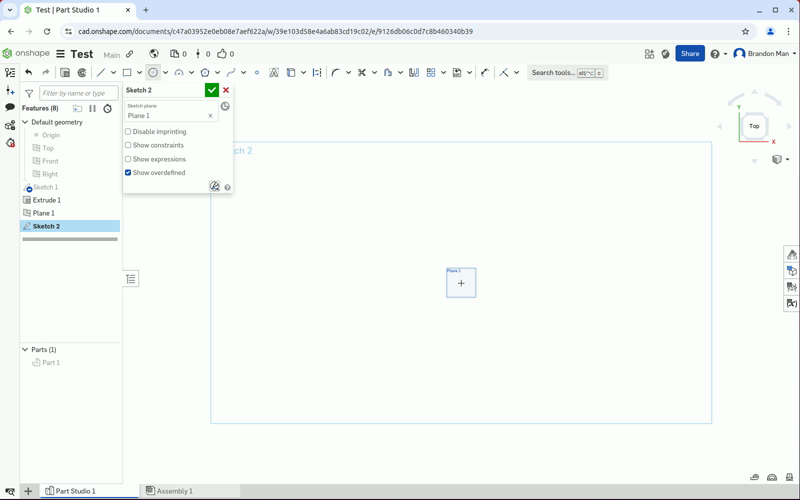
key_up(shift)
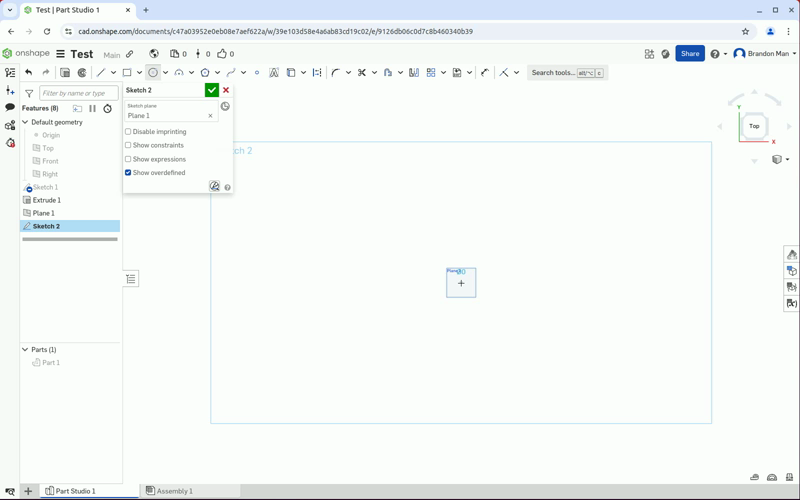
mouse_move(552, 282)
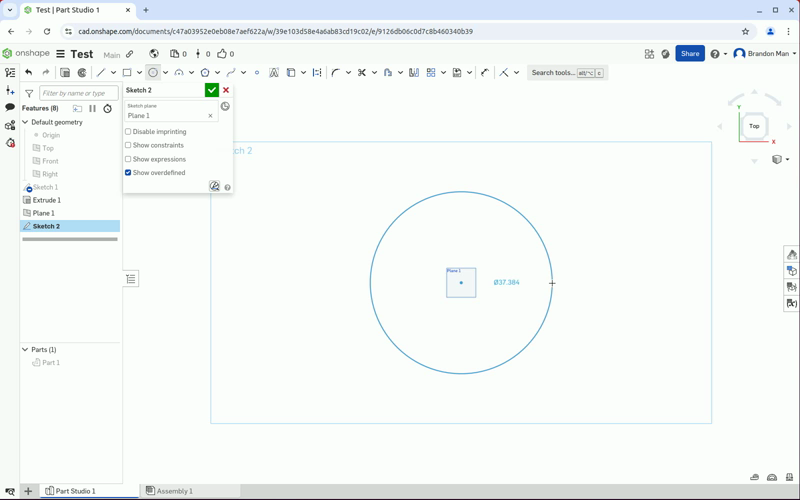
click(552, 282)
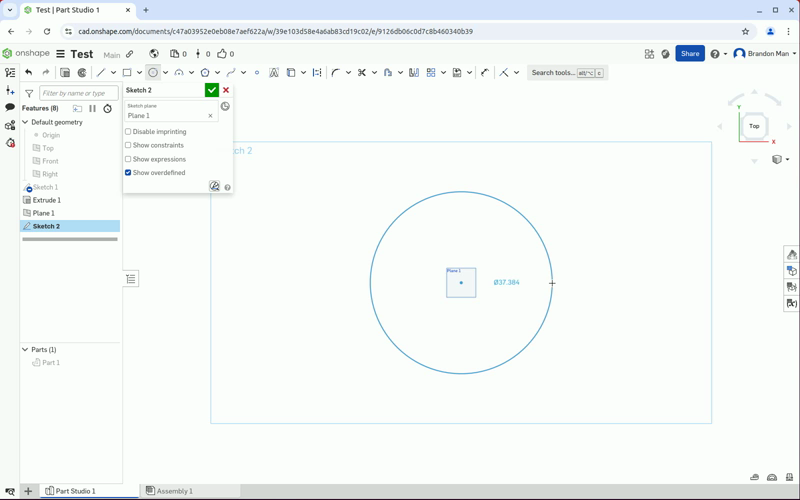
key(esc)
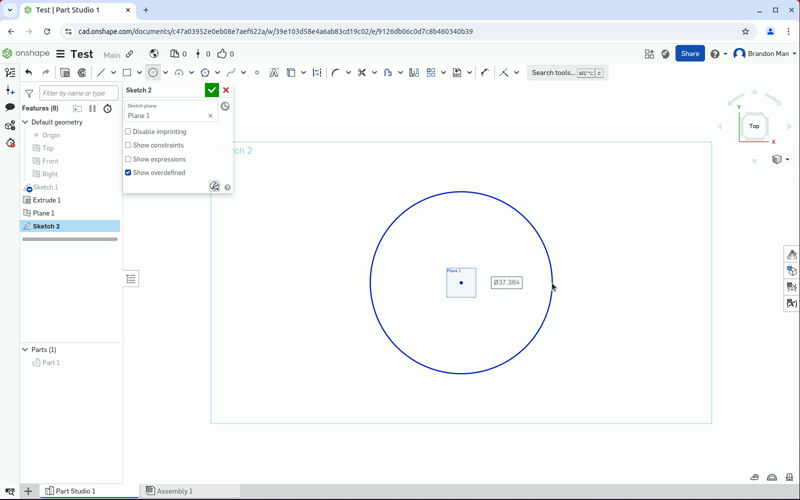
mouse_move(405, 248)
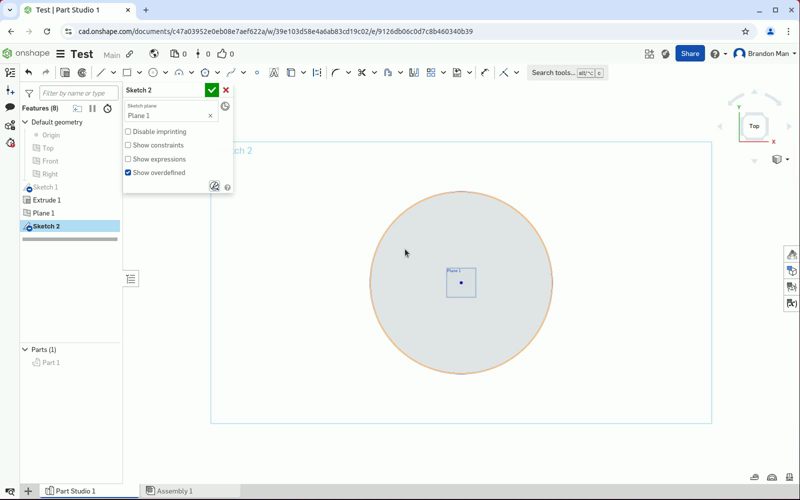
click(405, 248)
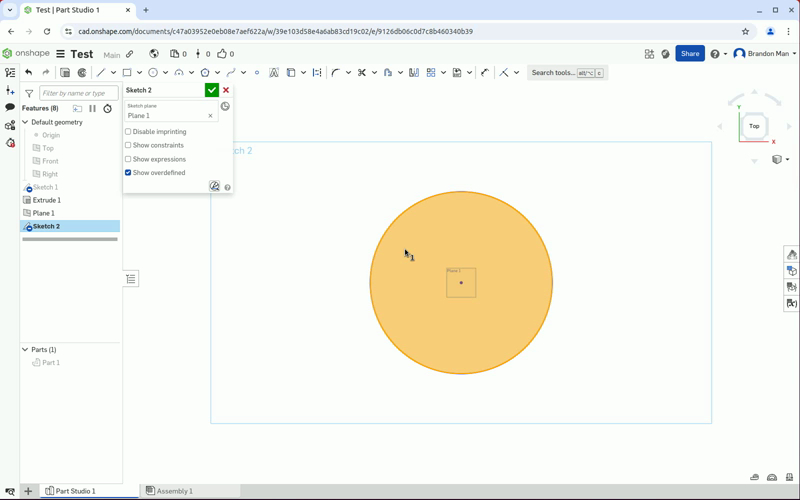
mouse_move(73, 352)
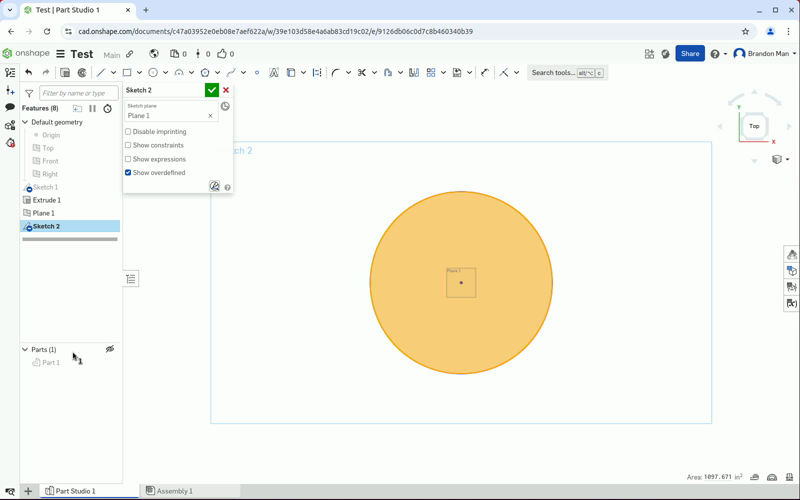
key(shift+y)
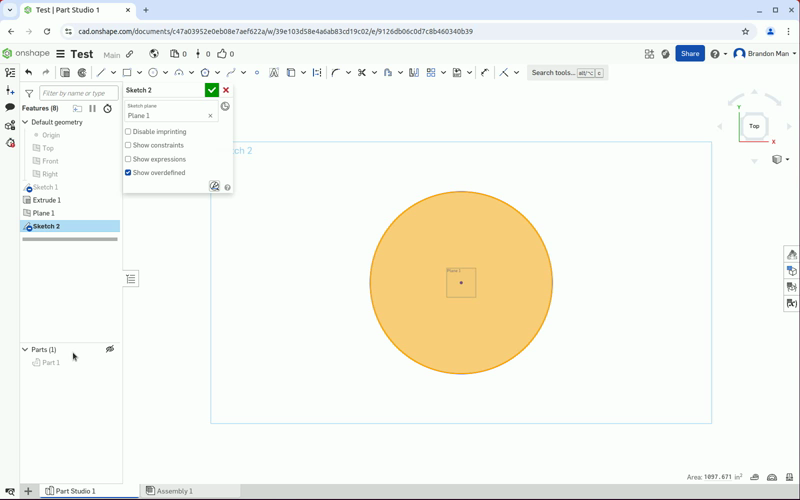
key(shift+e)
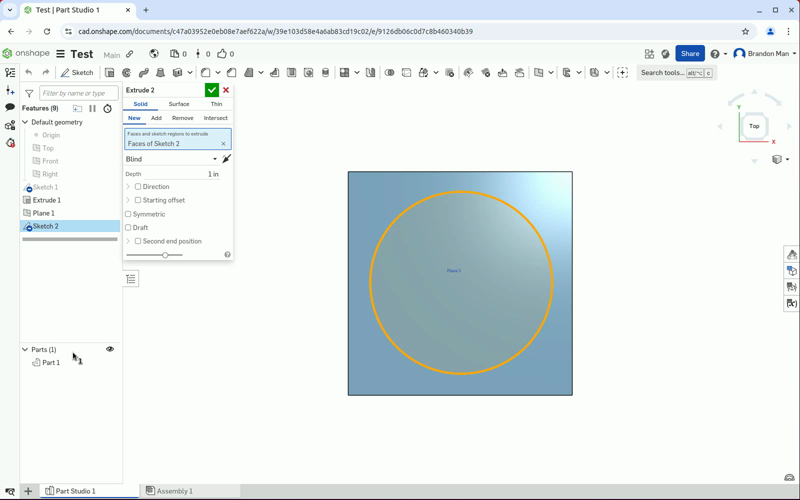
mouse_move(143, 106)
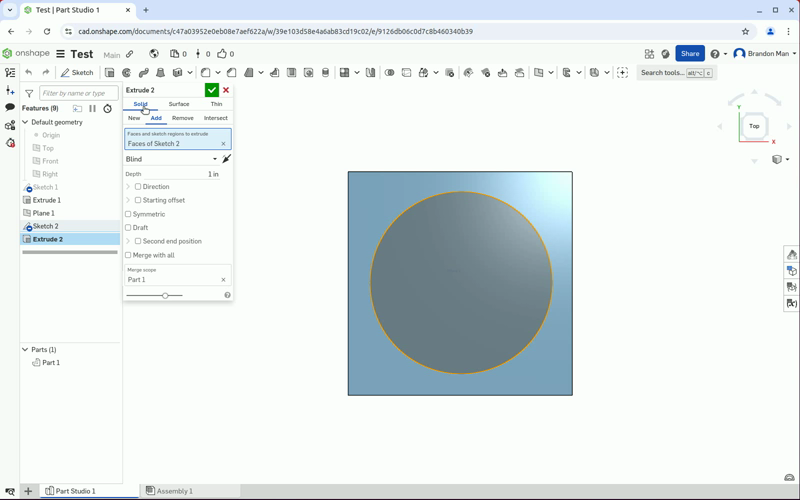
click(143, 106)
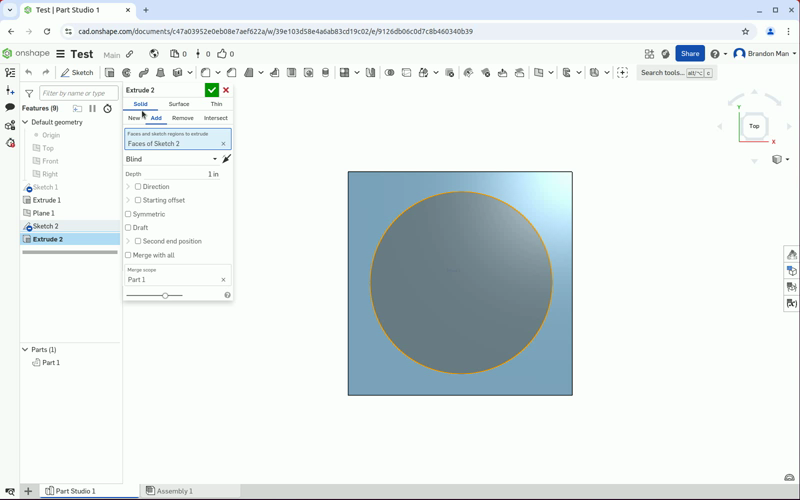
mouse_move(137, 120)
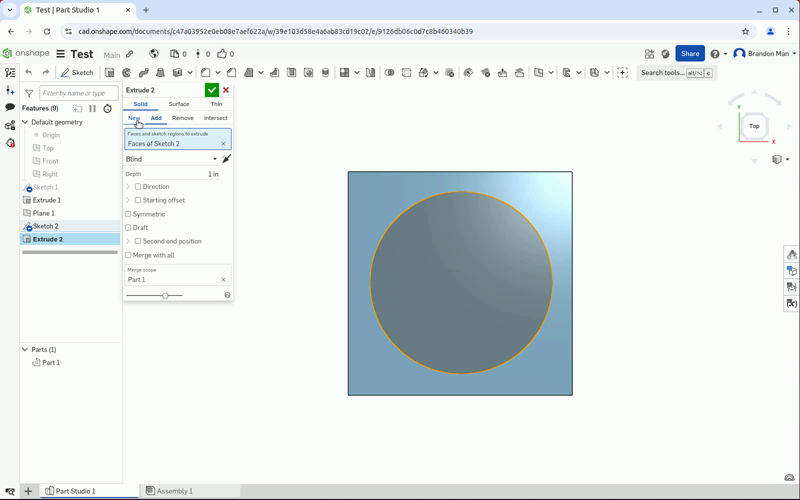
click(137, 120)
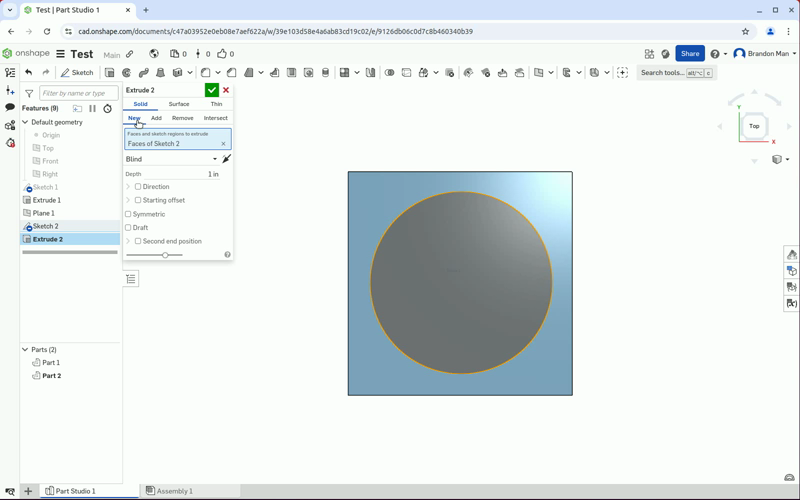
key(tab, 4)
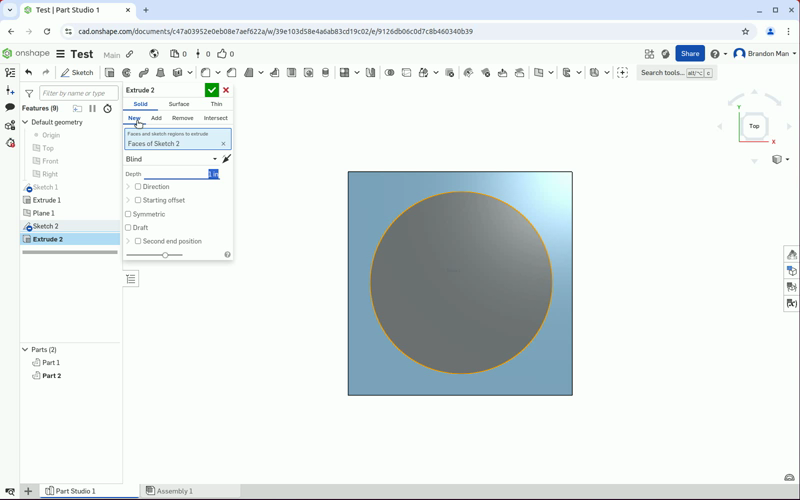
text(9.147)
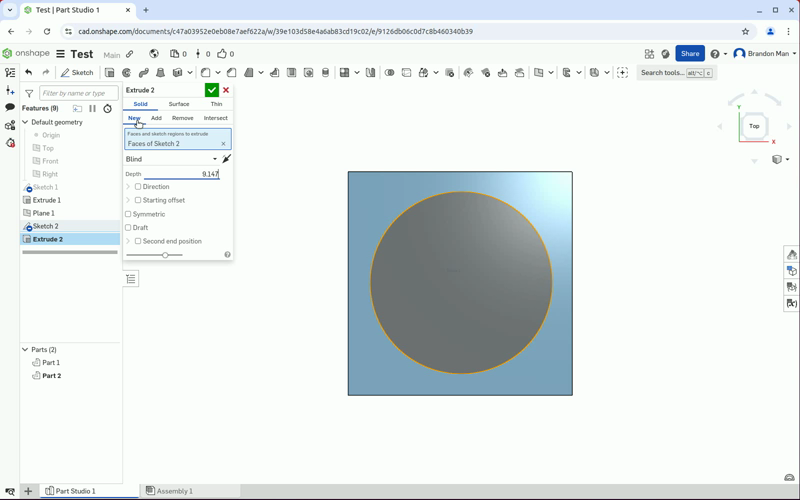
key(enter)
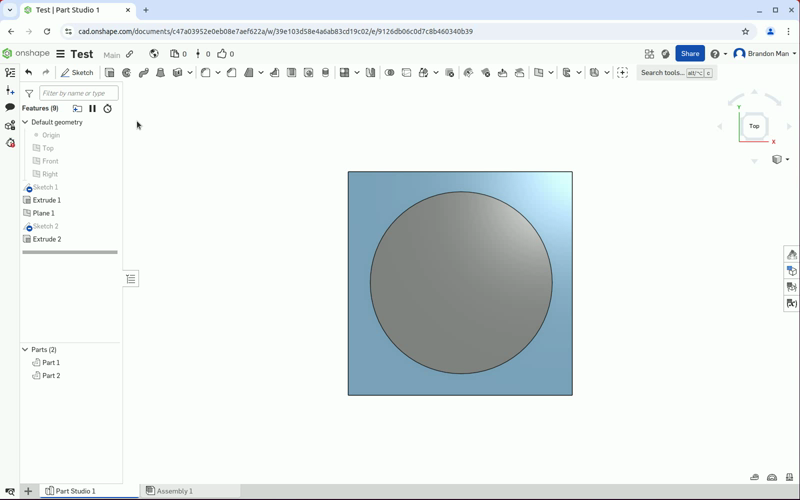
key(shift+h)
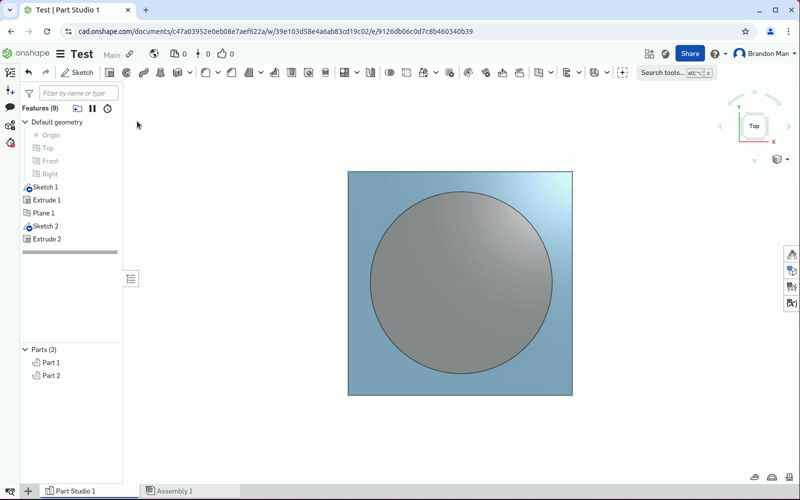
key(shift+h)
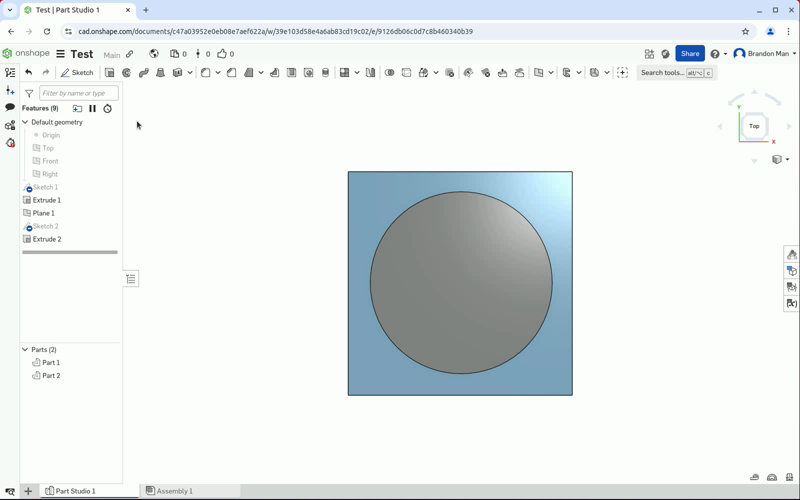
mouse_move(73, 189)
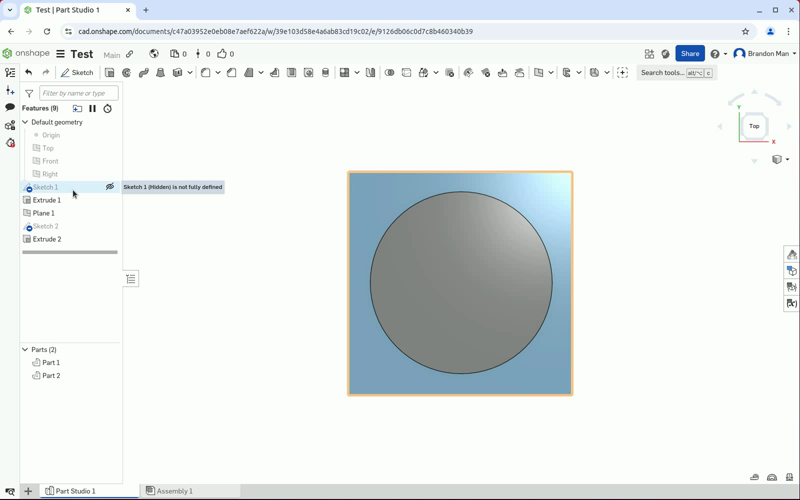
click(73, 189)
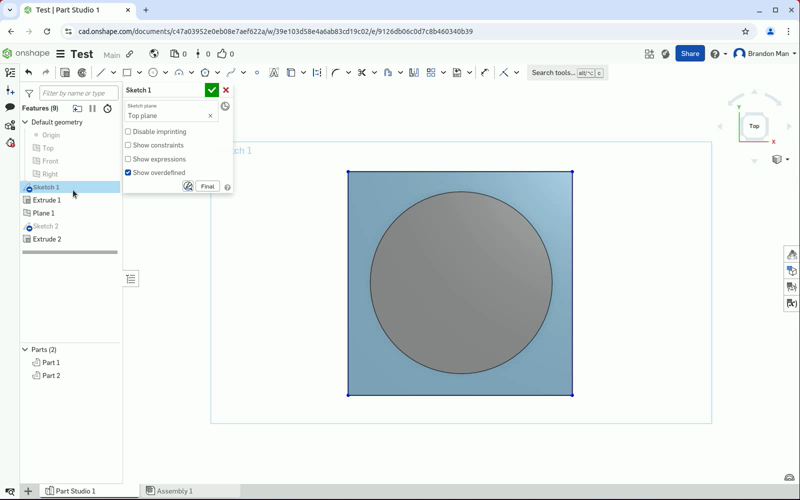
mouse_move(229, 92)
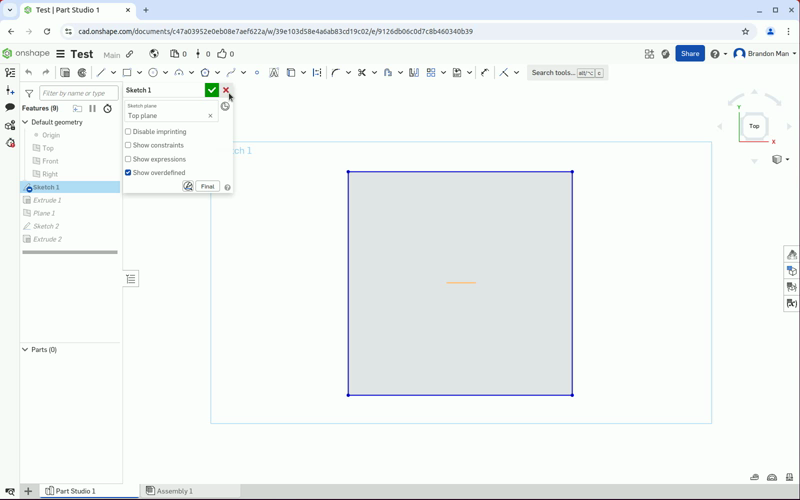
click(229, 92)
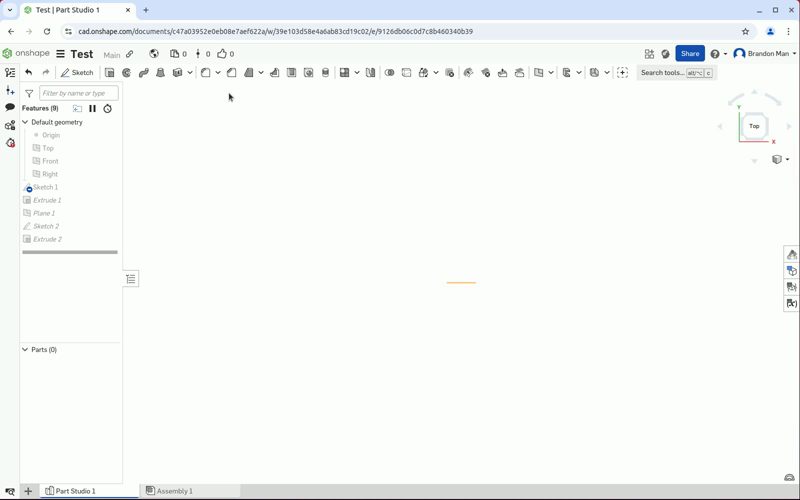
mouse_move(541, 75)
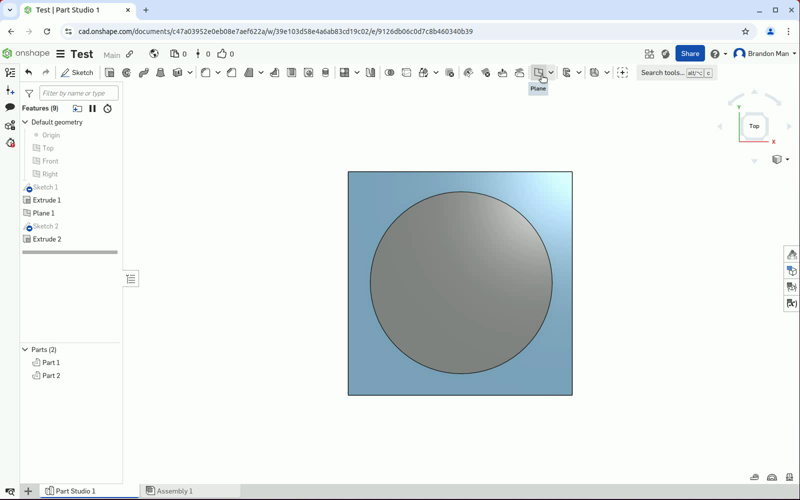
click(541, 75)
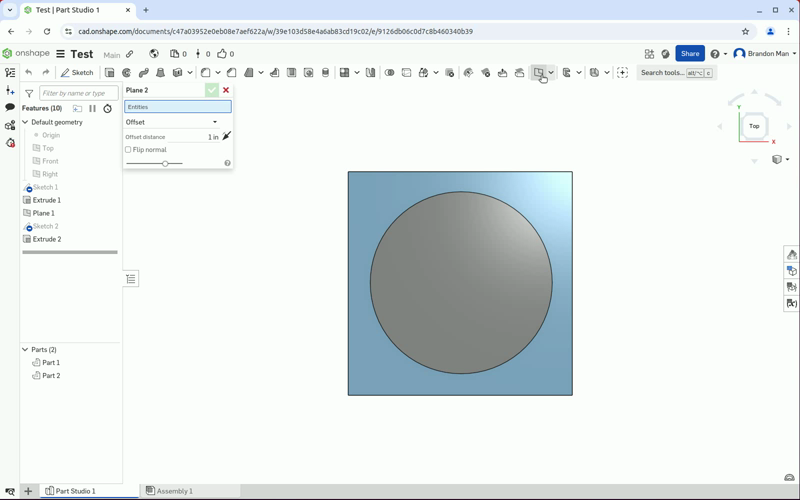
mouse_move(73, 150)
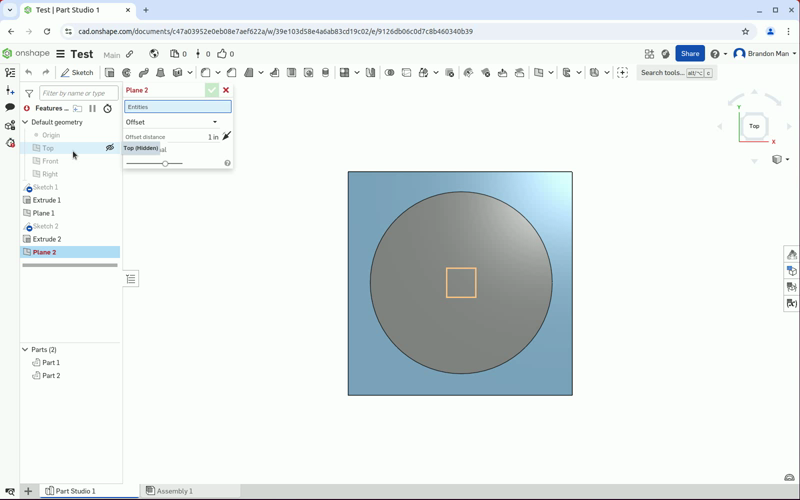
click(73, 150)
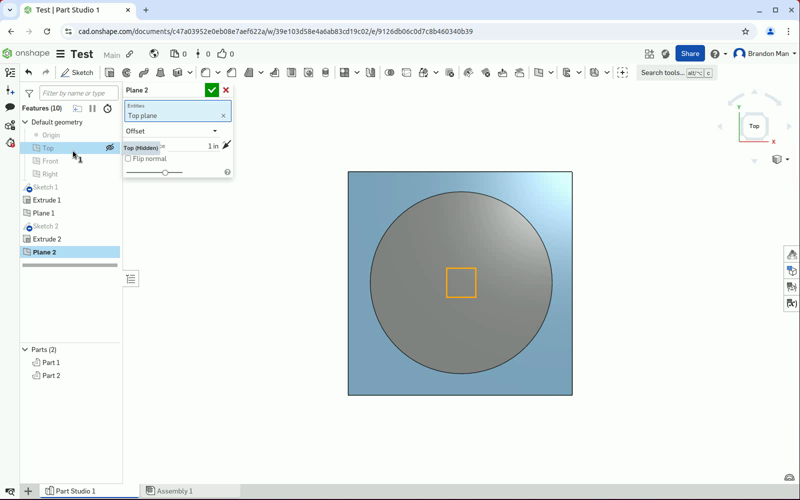
key(tab, 2)
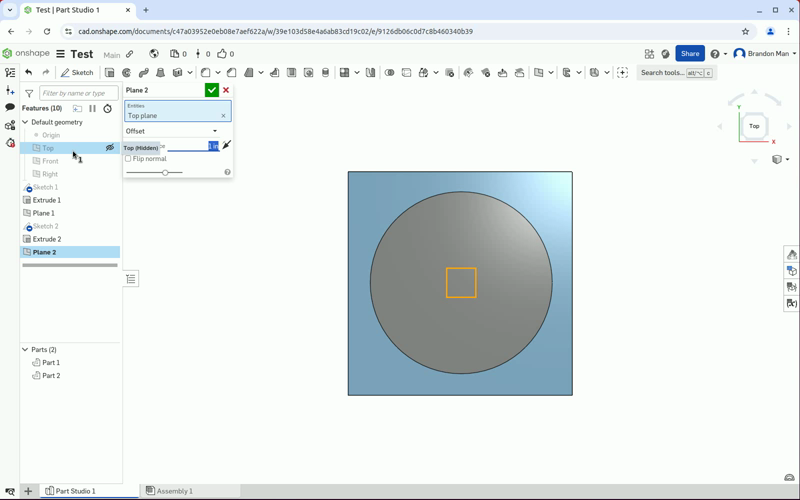
text(10.106)
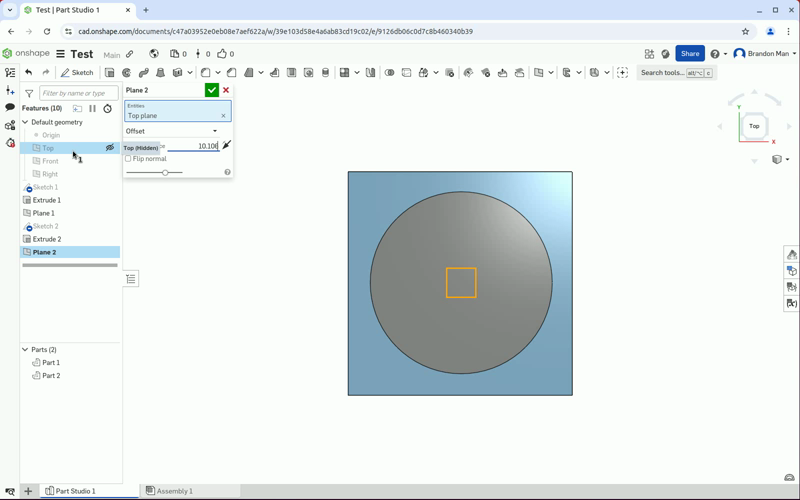
key(enter, 2)
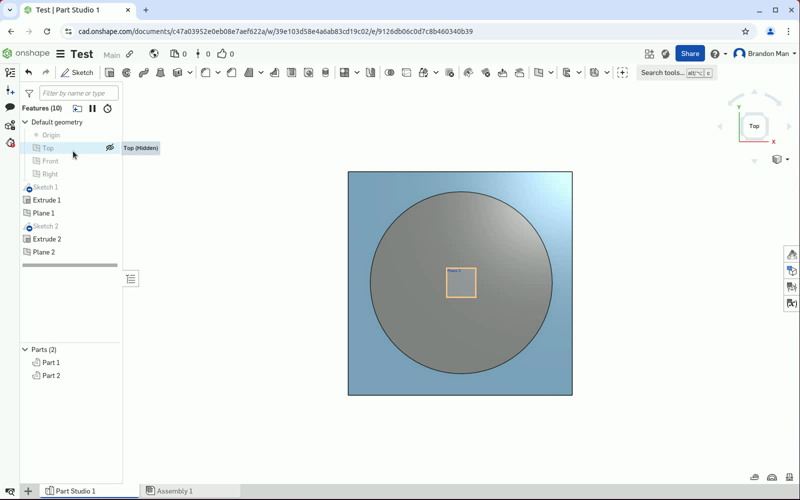
key(shift+s)
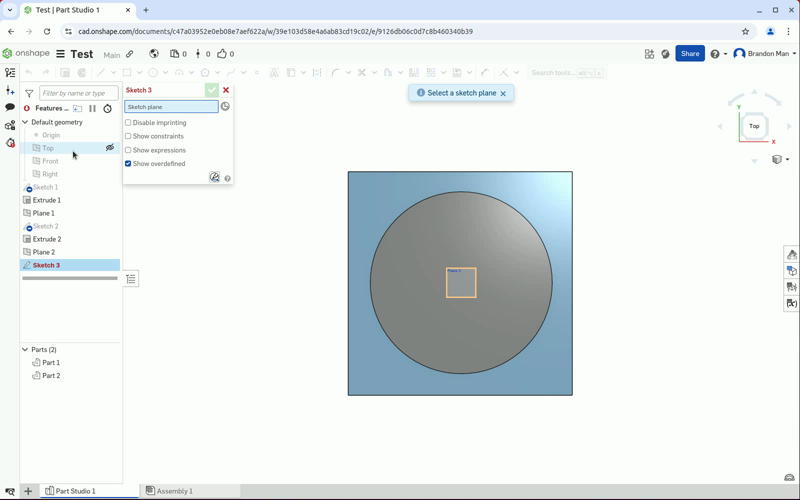
mouse_move(73, 254)
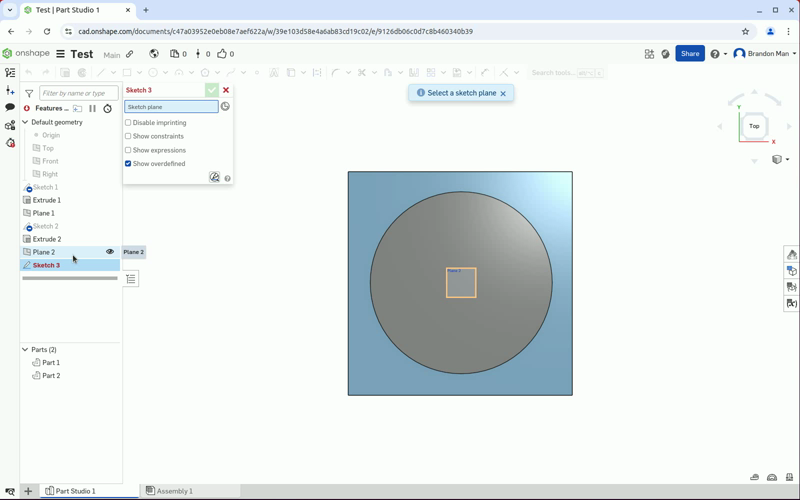
click(73, 254)
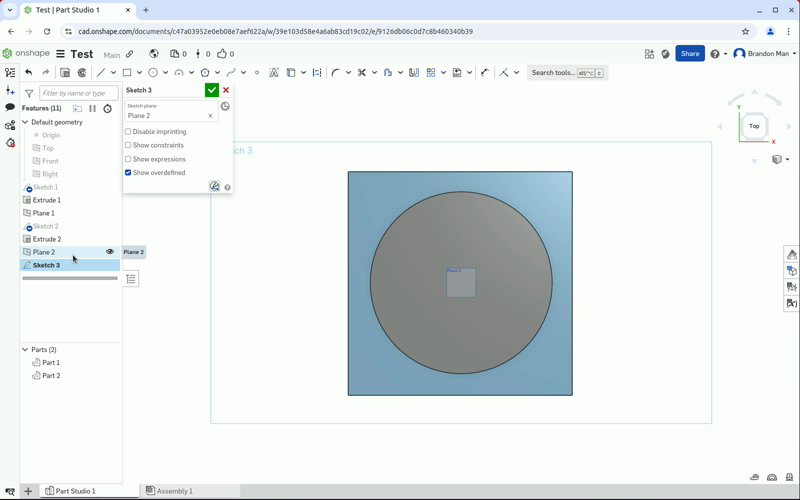
mouse_move(73, 352)
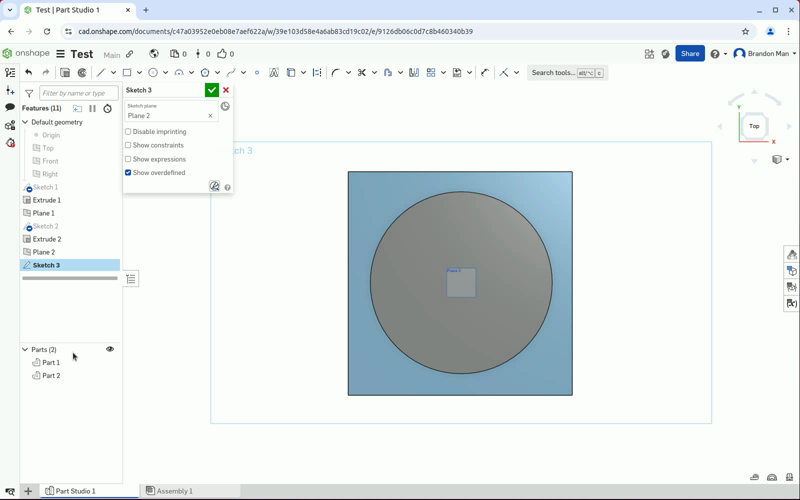
key(y)
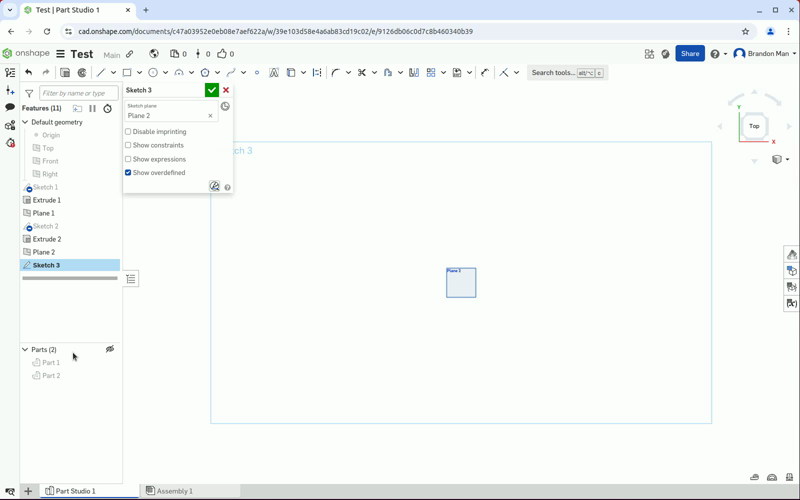
key(c)
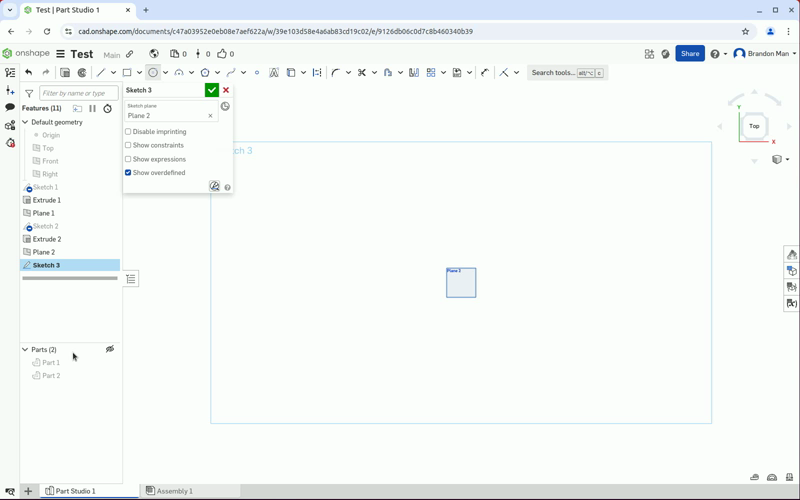
key_down(shift)
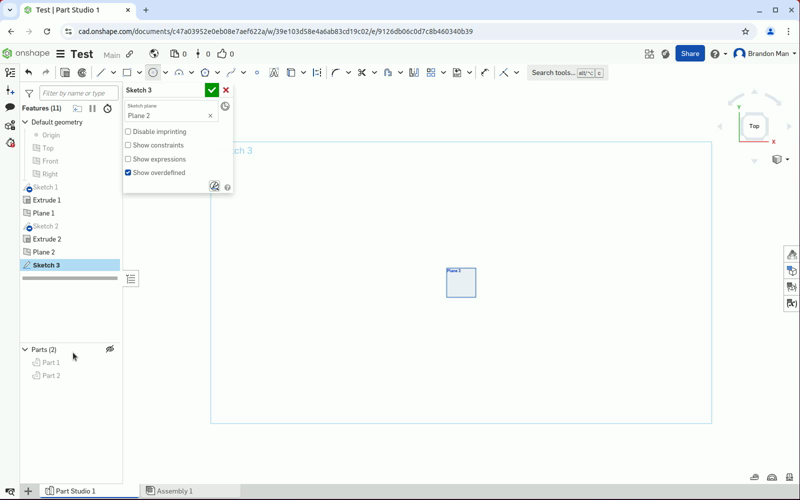
mouse_move(461, 282)
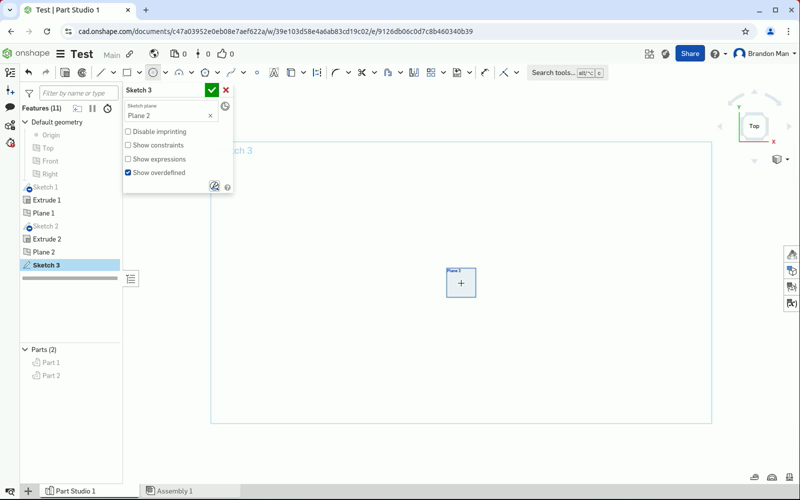
click(461, 282)
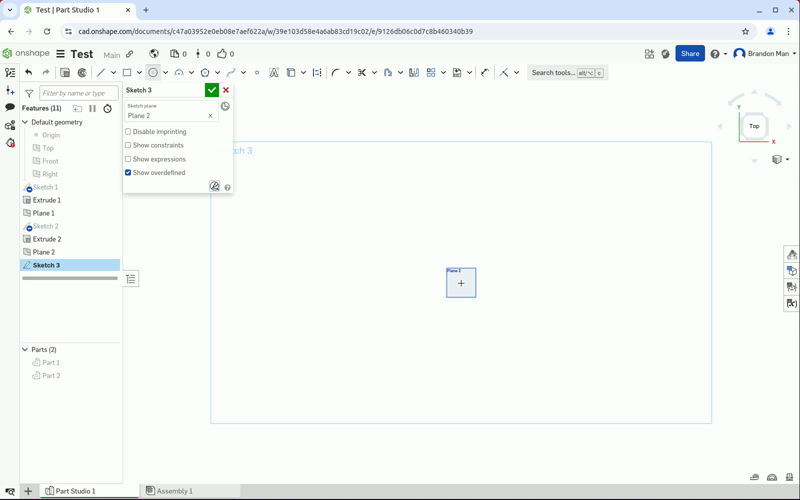
key_up(shift)
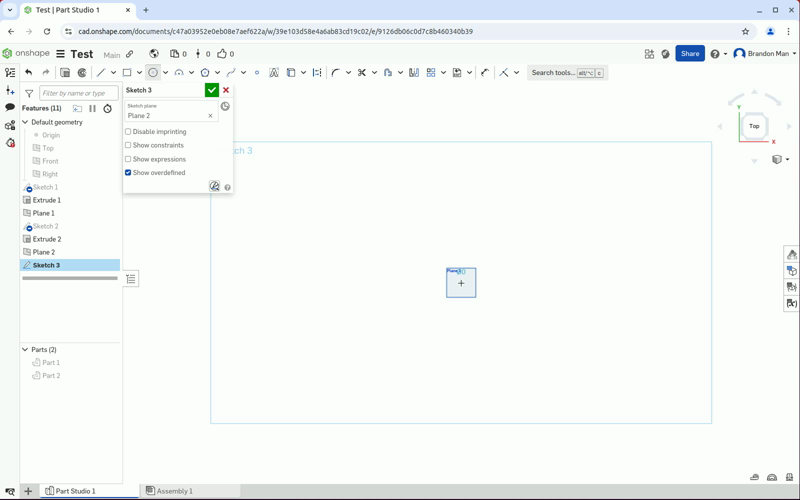
mouse_move(495, 282)
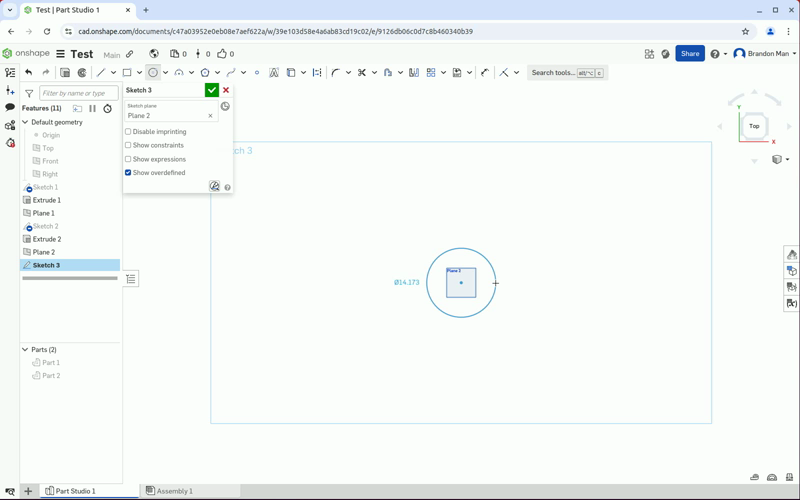
click(495, 282)
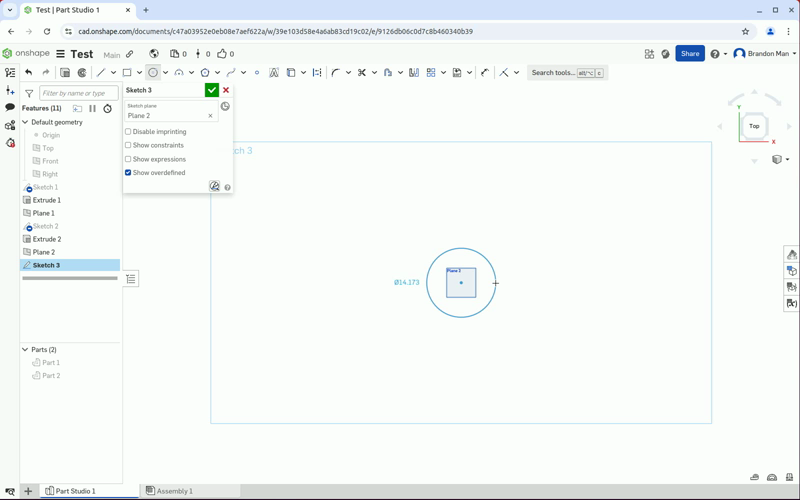
key(esc)
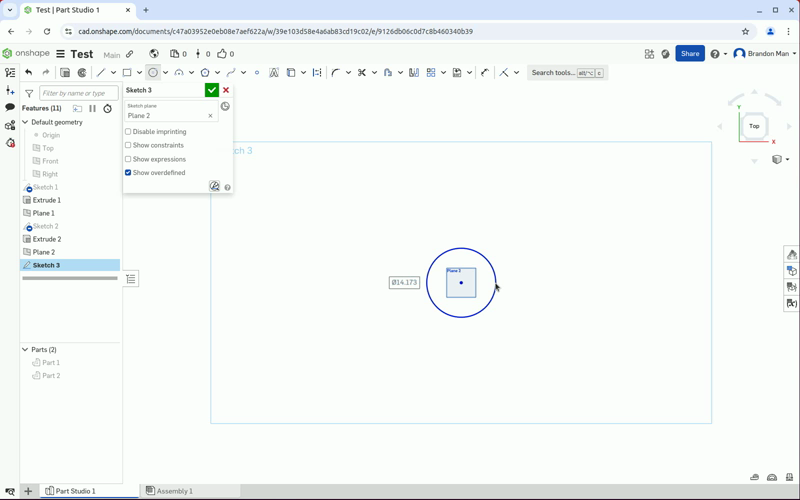
mouse_move(457, 302)
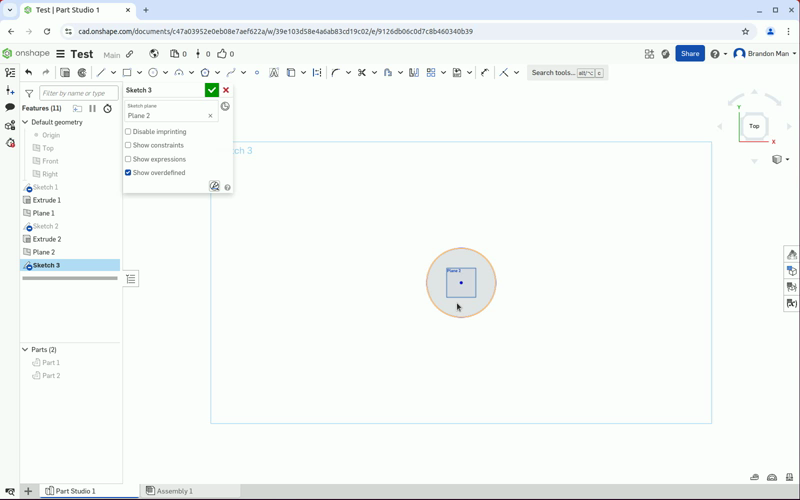
click(457, 302)
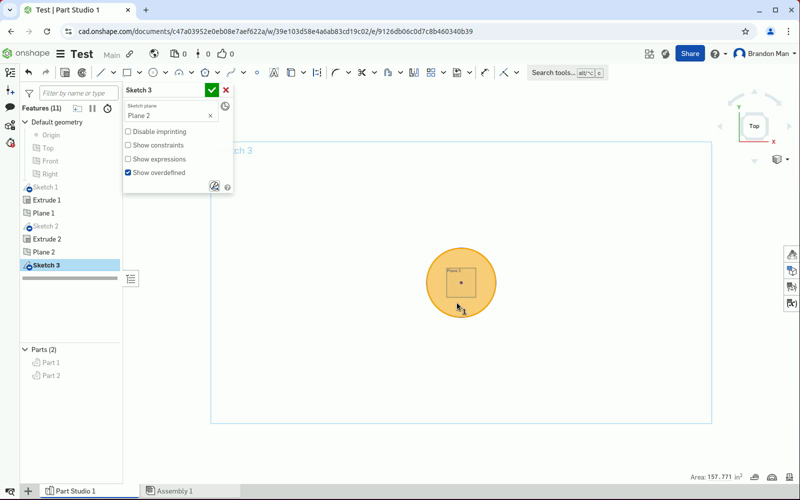
mouse_move(73, 352)
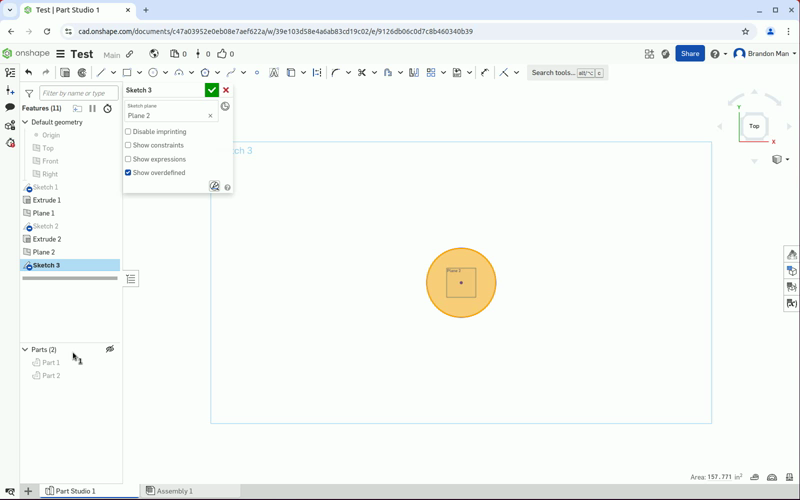
key(shift+y)
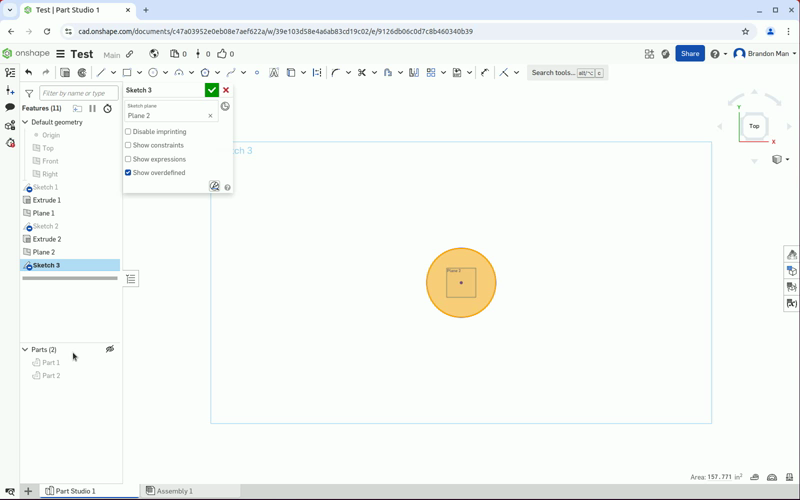
key(shift+e)
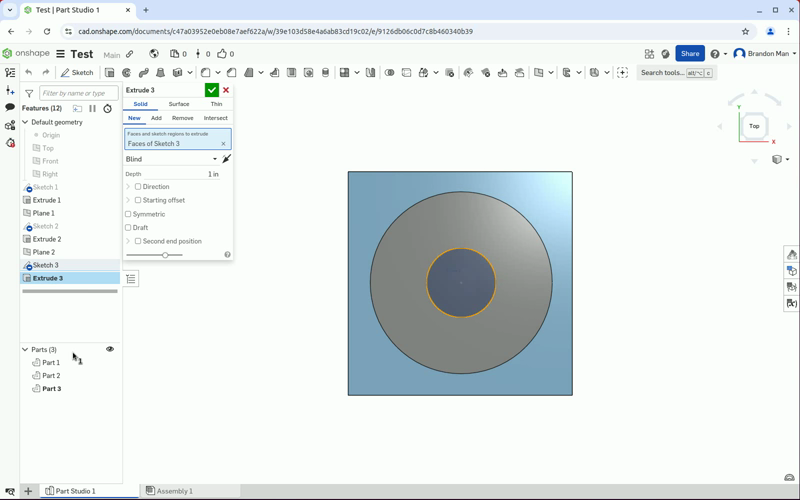
mouse_move(143, 106)
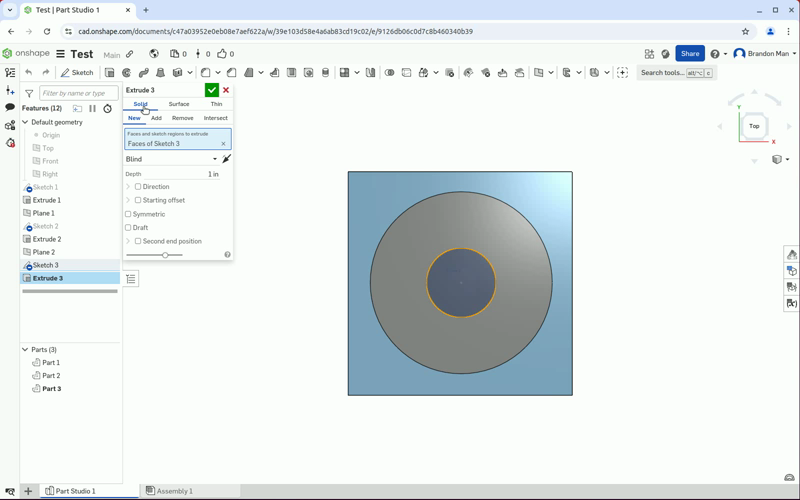
click(143, 106)
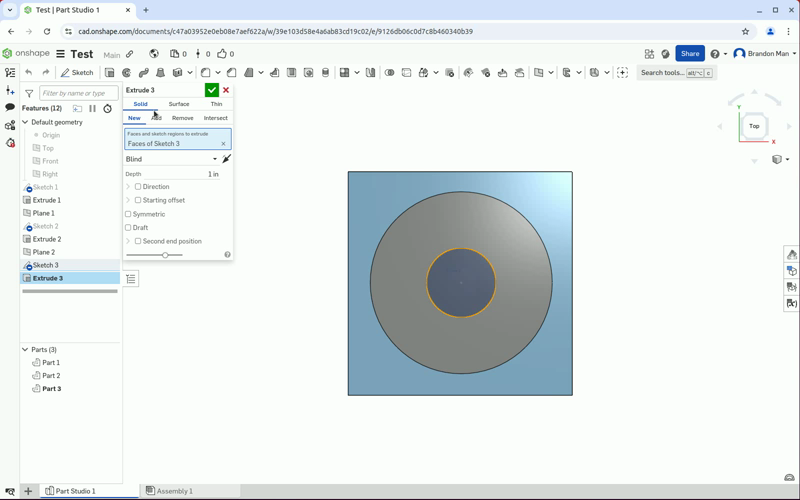
mouse_move(186, 120)
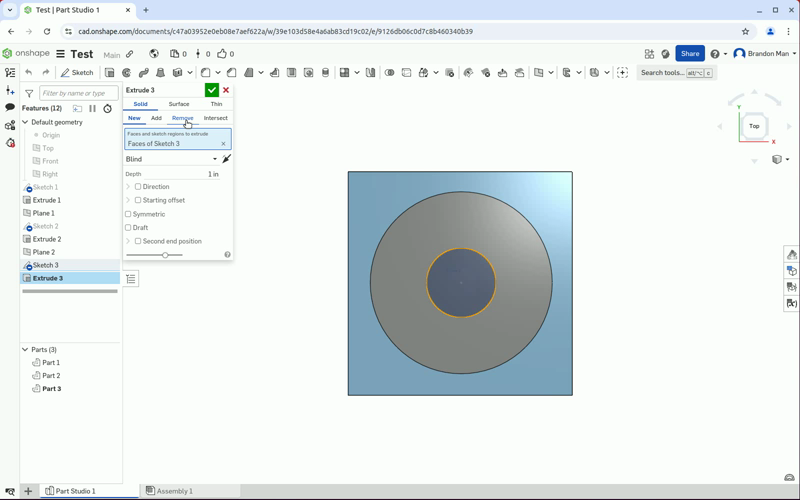
click(186, 120)
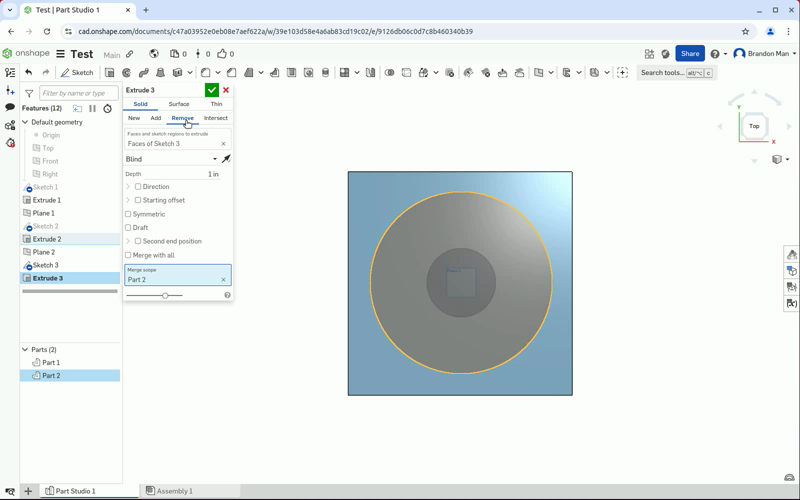
key(tab, 4)
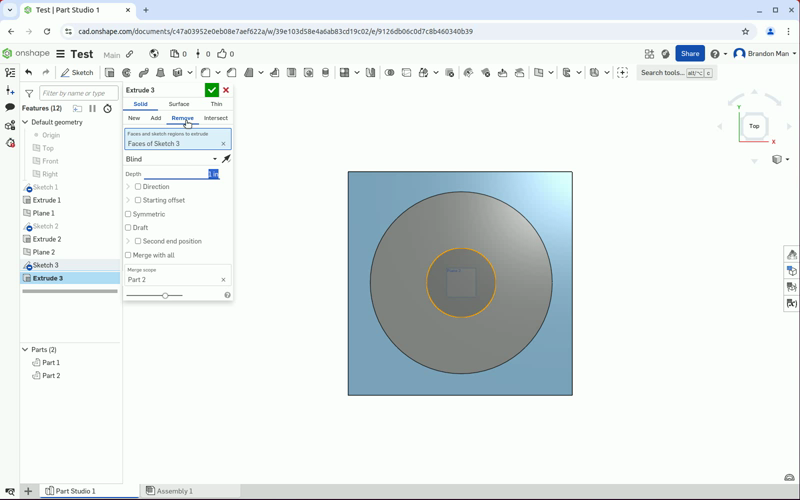
text(9.147)
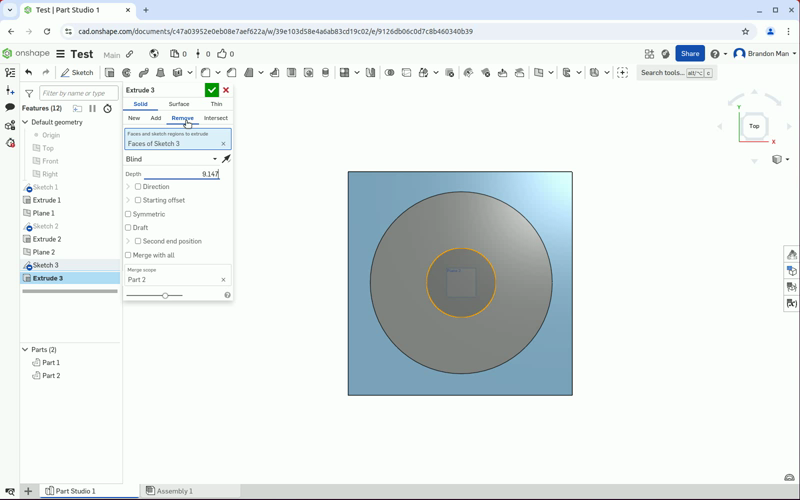
key(tab, 6)
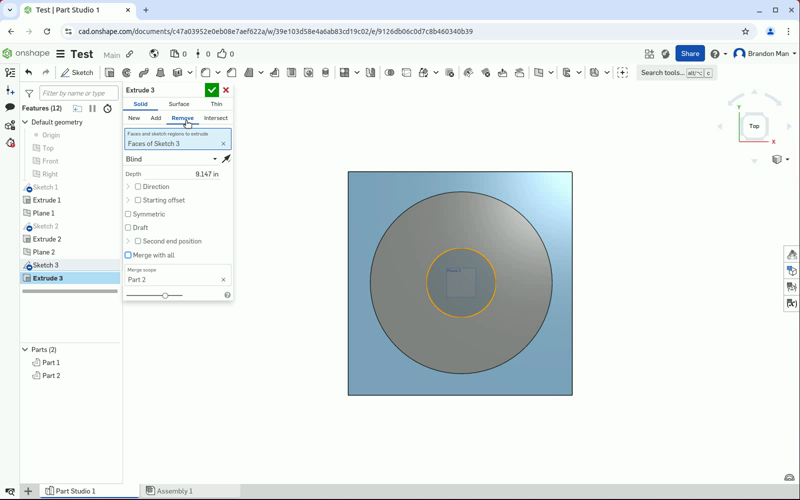
key(space)
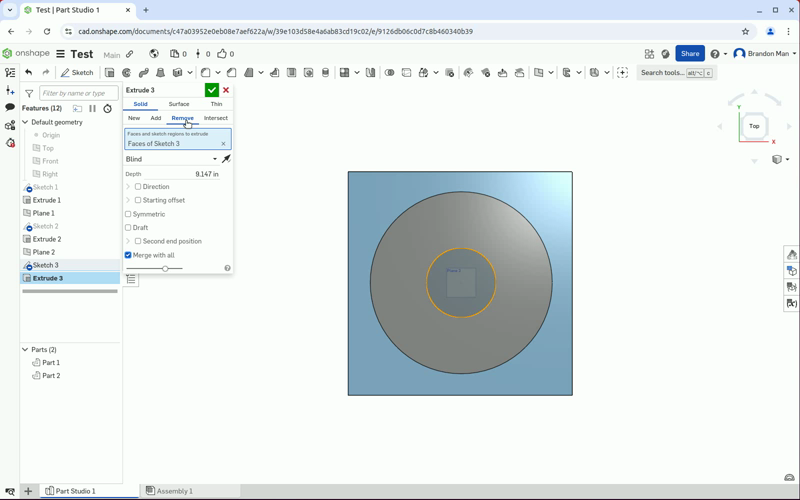
key(enter)
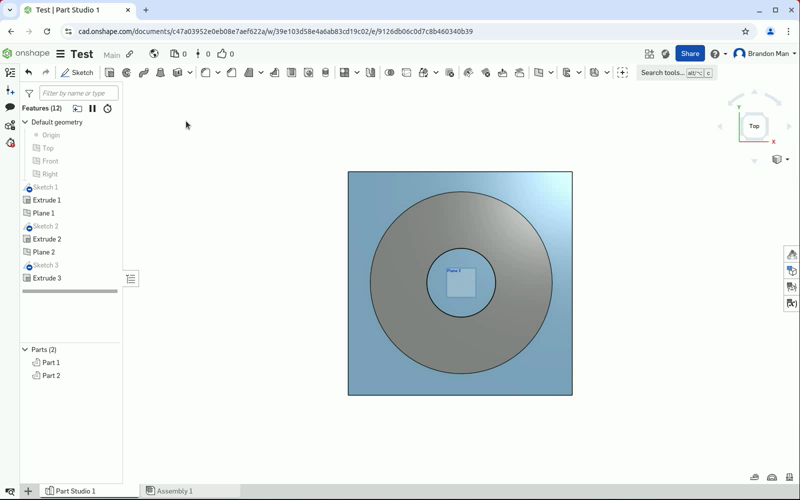
key(shift+h)
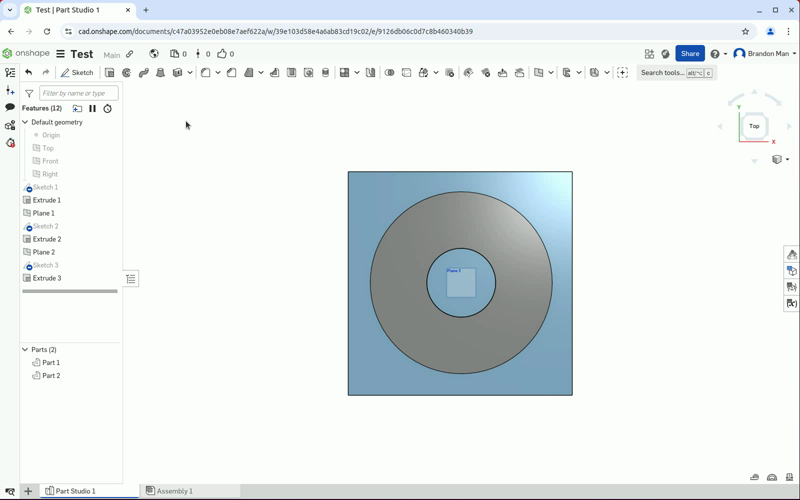
key(shift+h)
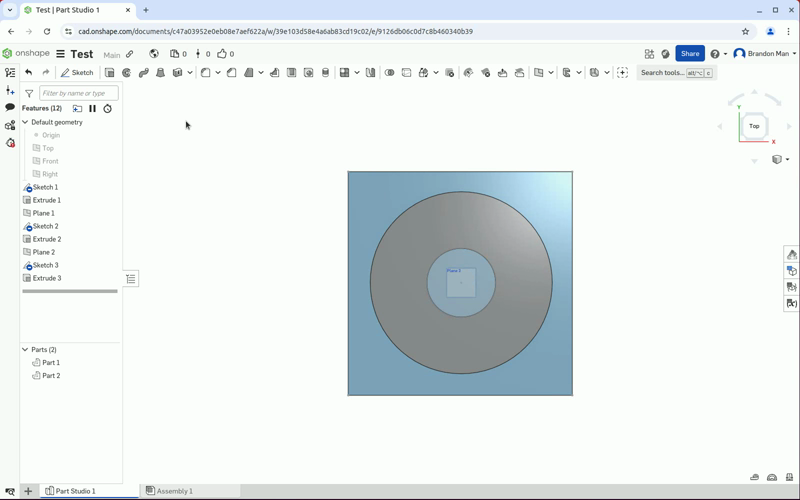
key(shift+7)
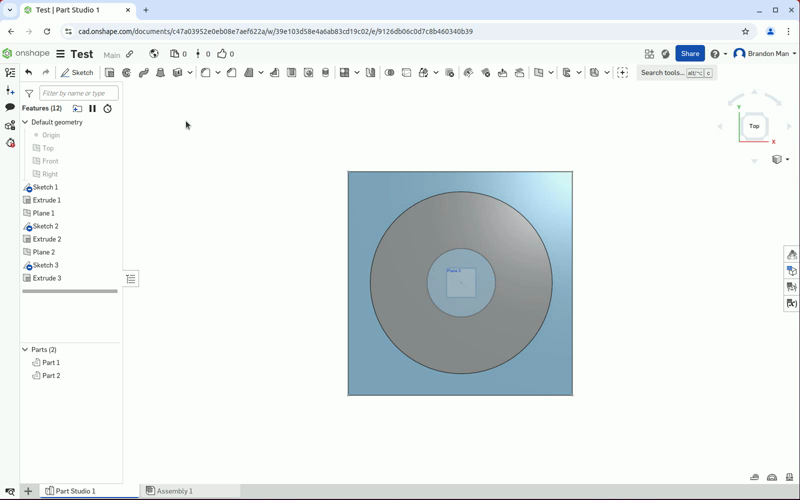
key(up, 3)
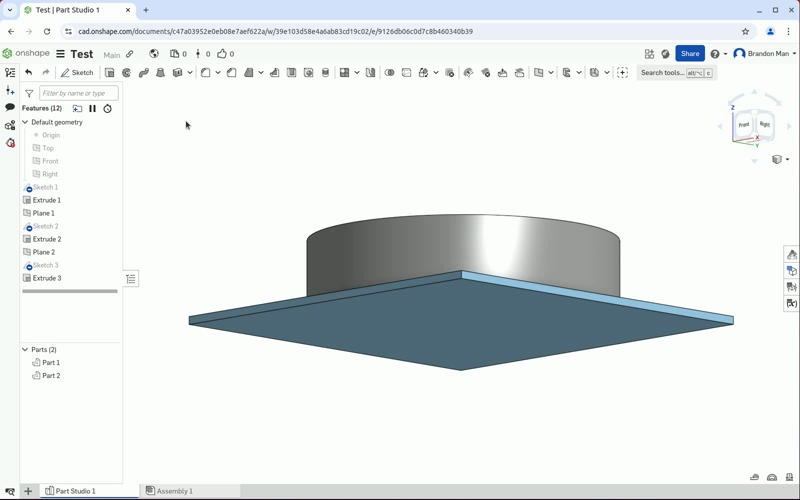
key(left, 3)
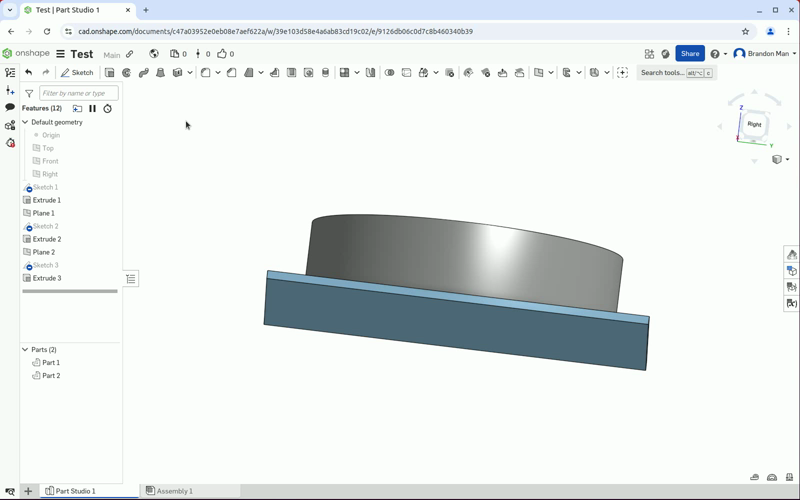
key(right, 3)
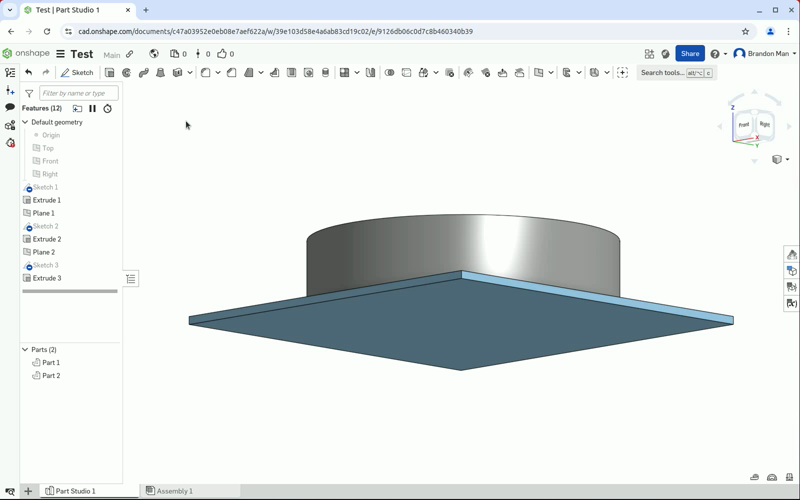
key(down, 3)
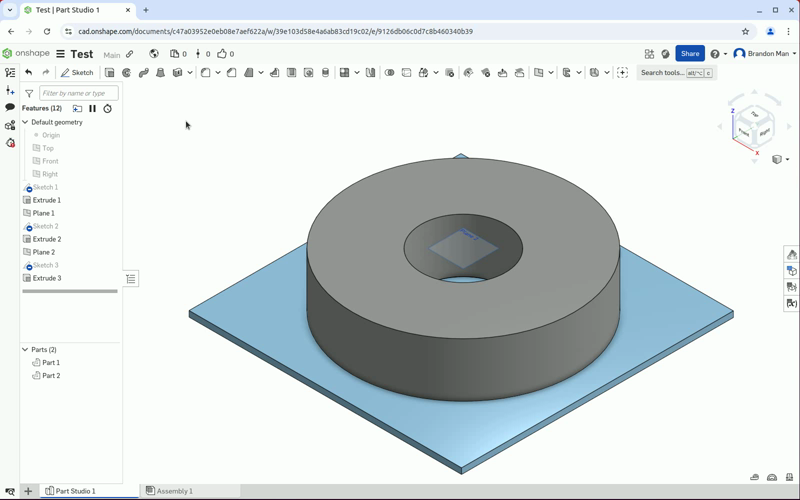
mouse_move(73, 189)
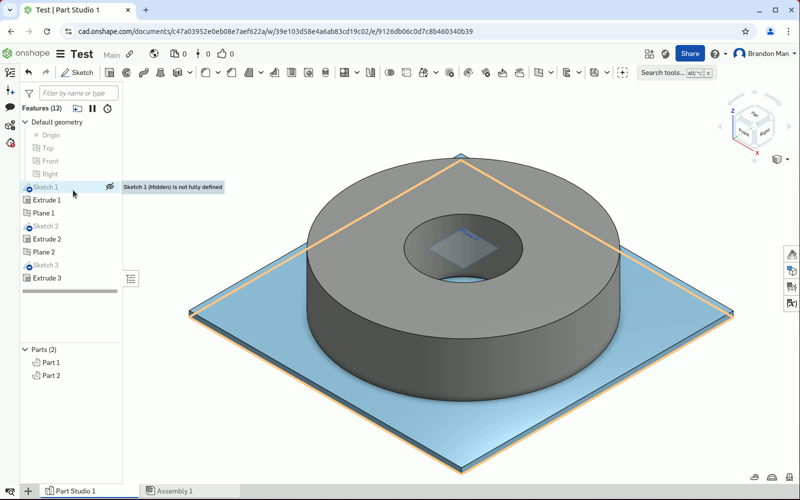
click(73, 189)